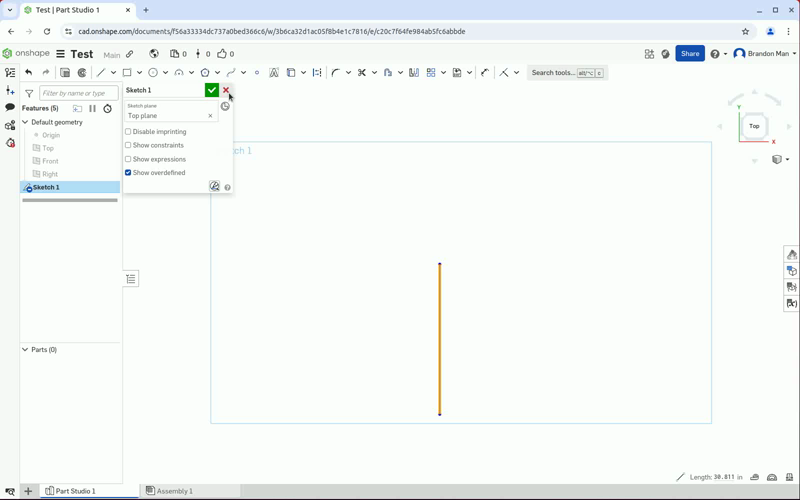
key(shift+h)
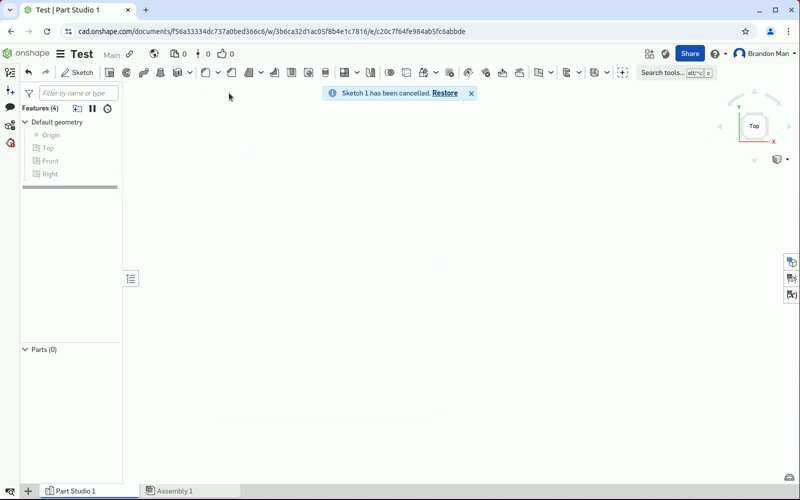
mouse_move(73, 352)
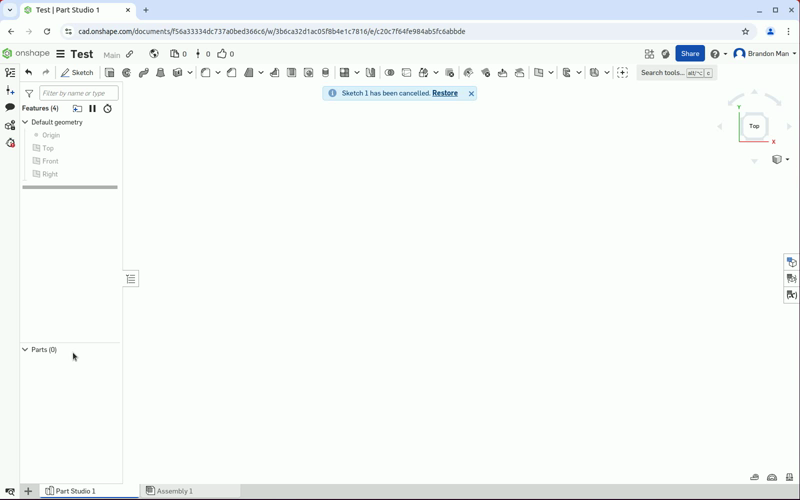
key(y)
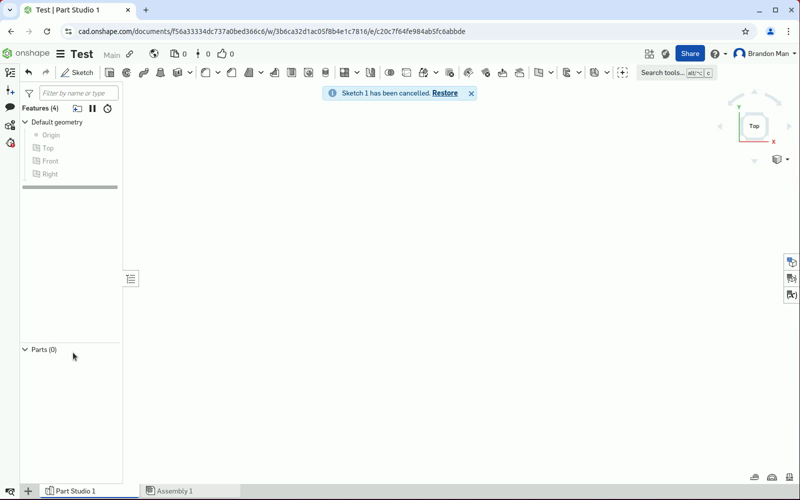
key(shift+p)
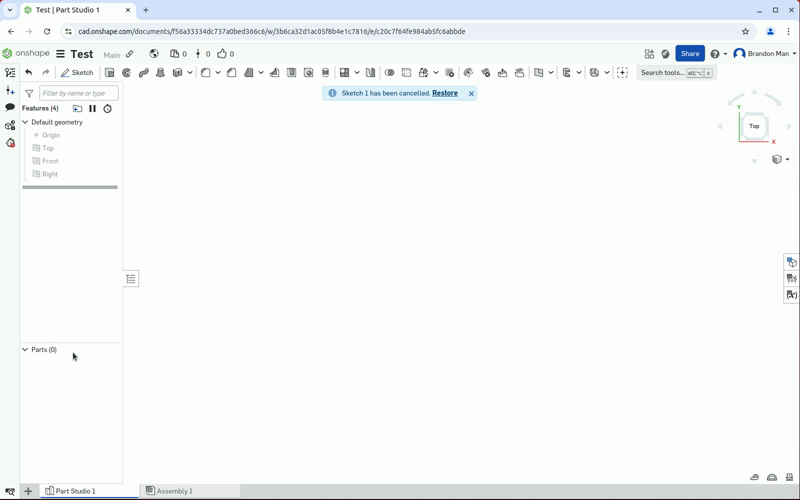
key(space)
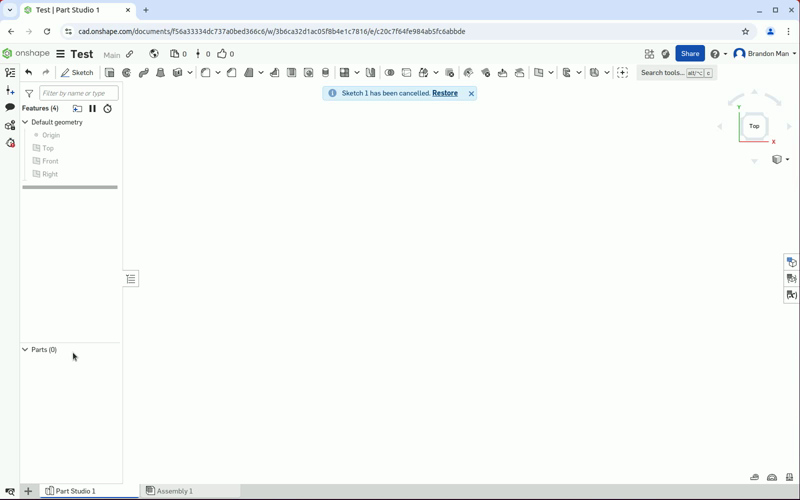
key_down(shift)
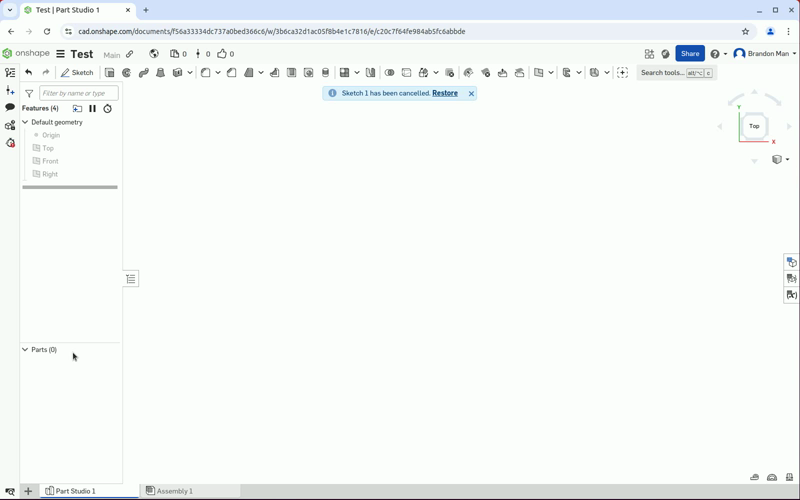
key(up)
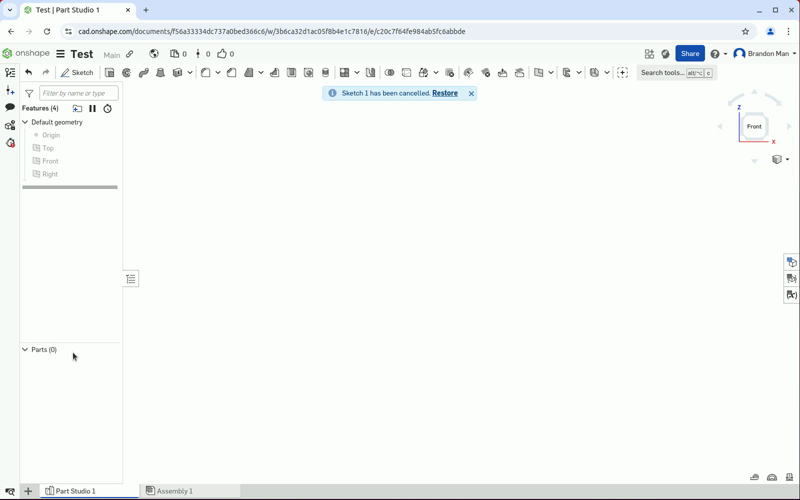
key_up(shift)
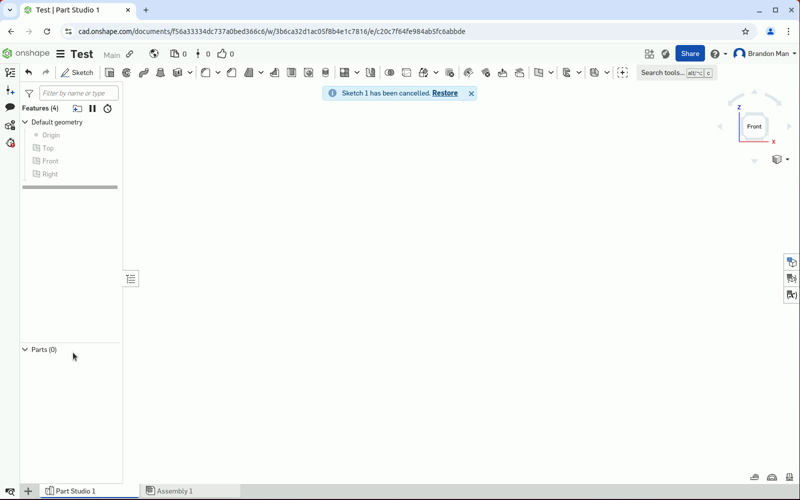
key(space)
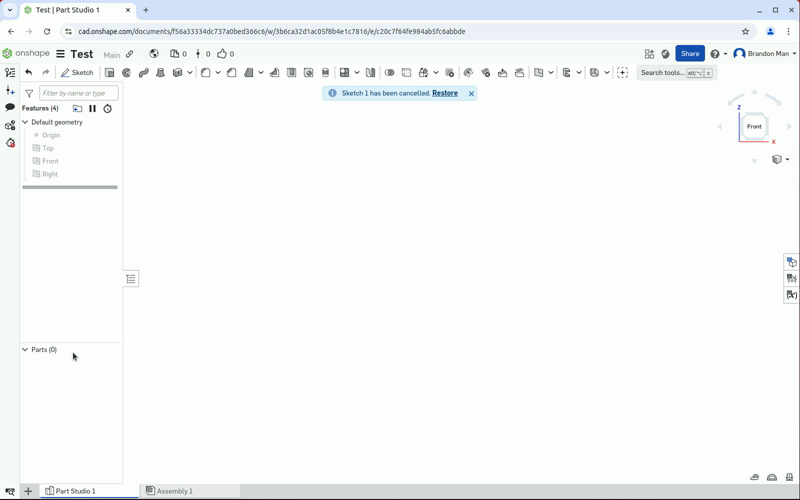
key_down(shift)
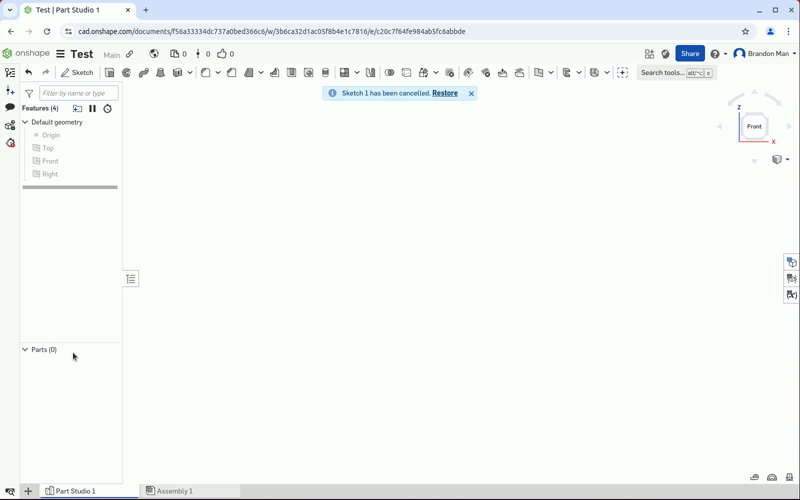
key(left)
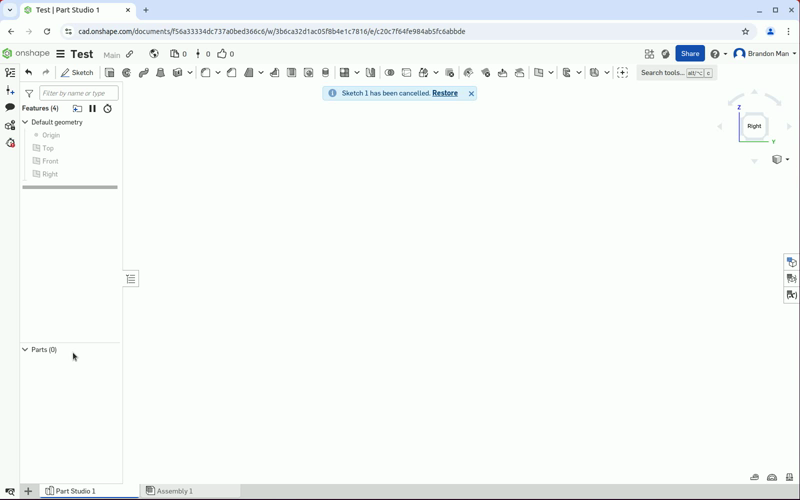
key_up(shift)
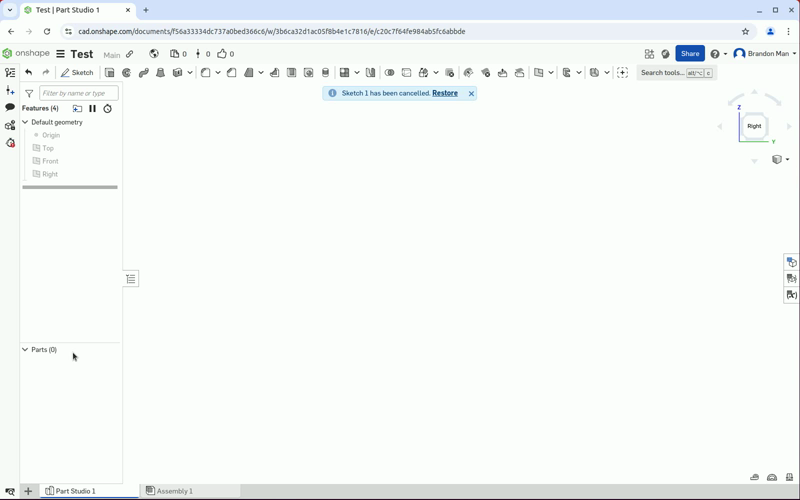
mouse_move(73, 352)
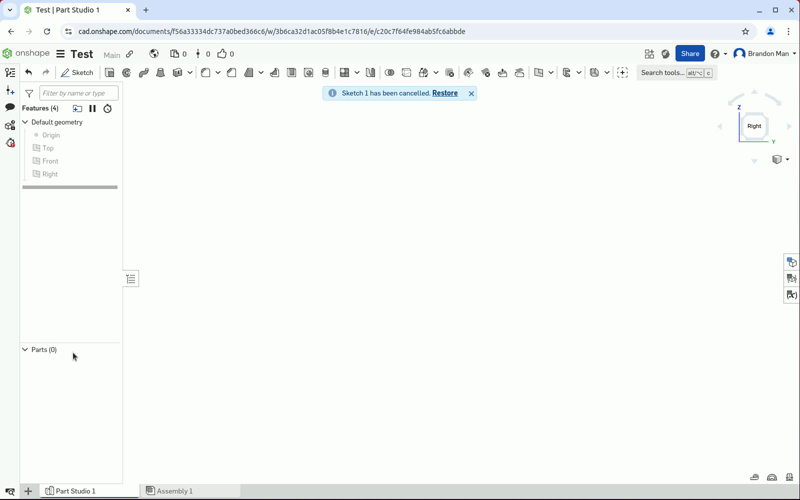
key(shift+y)
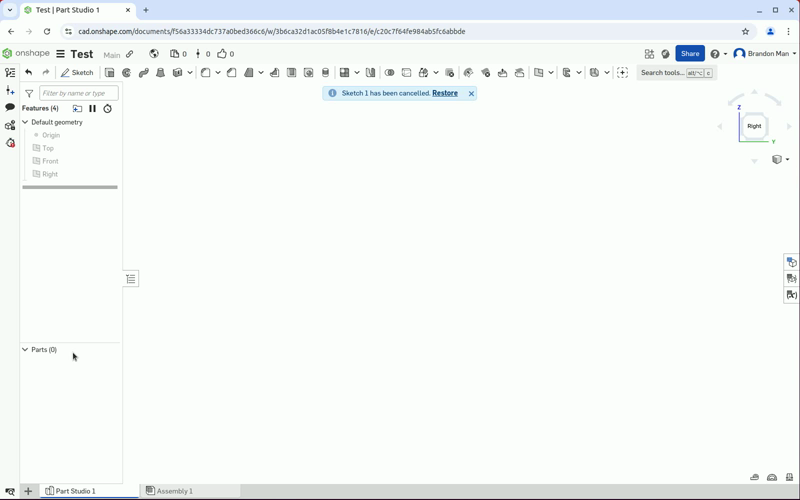
key(shift+s)
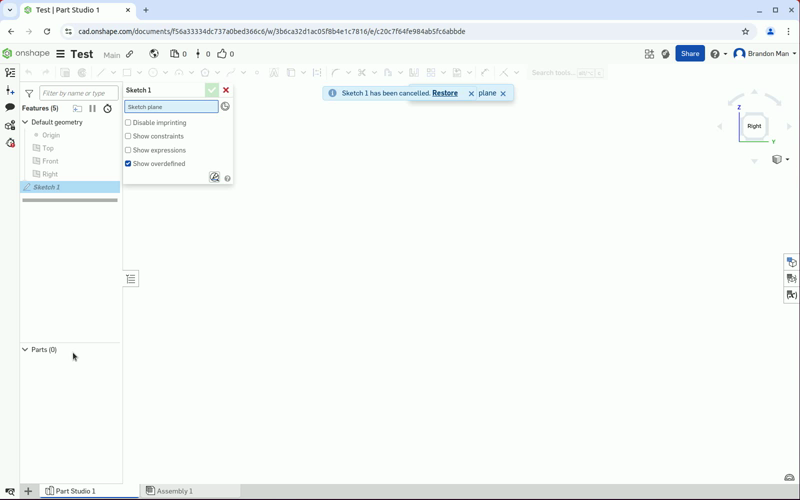
mouse_move(73, 176)
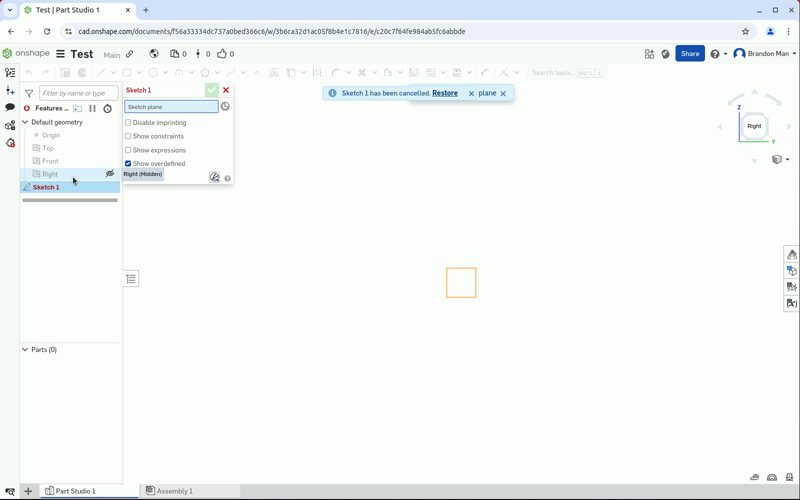
click(73, 176)
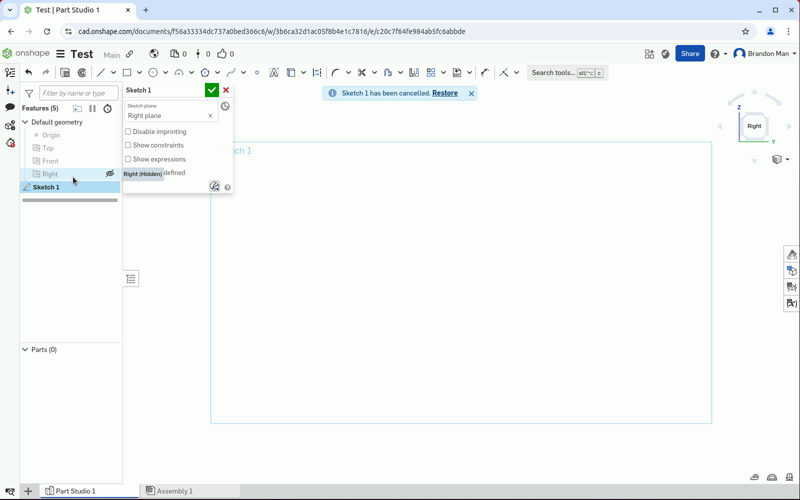
mouse_move(73, 352)
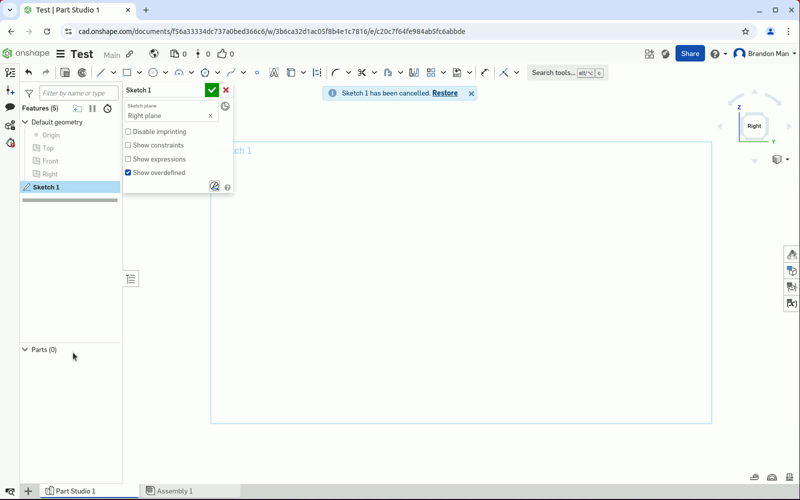
key(y)
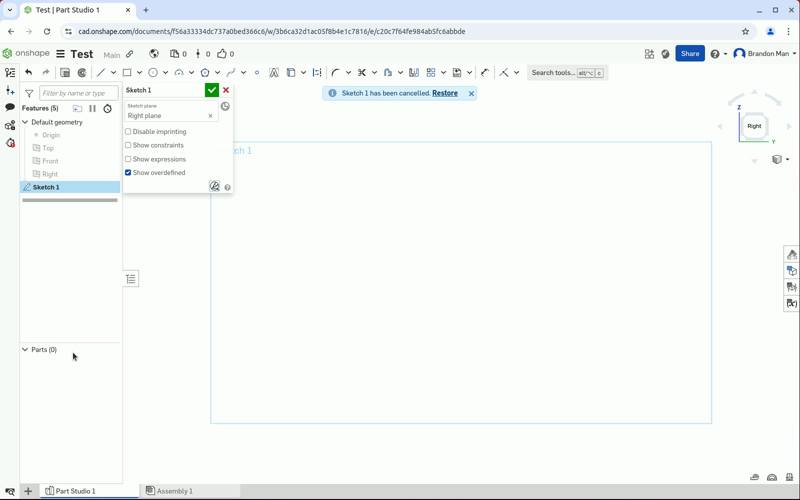
key(a)
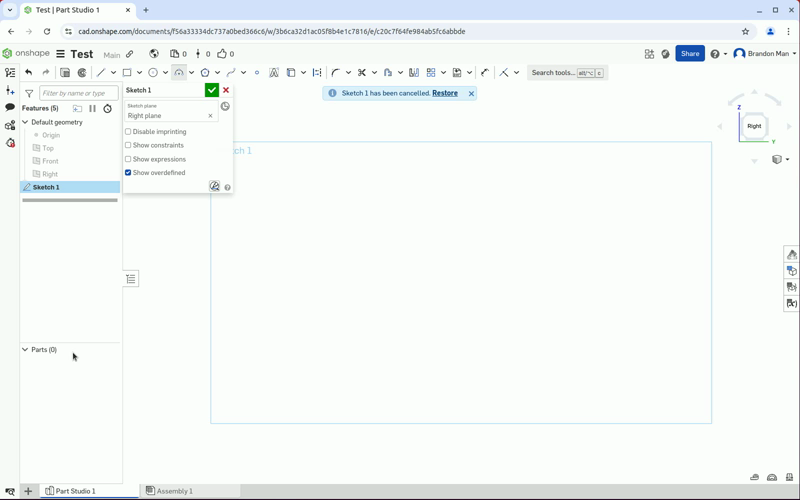
key_down(shift)
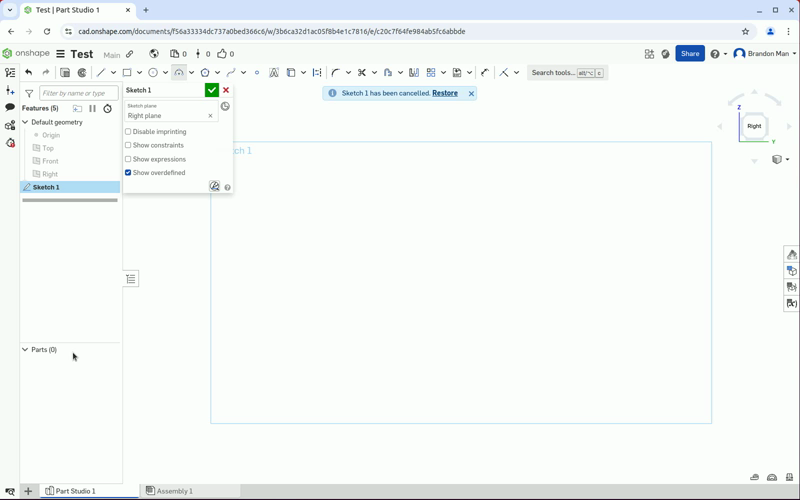
mouse_move(397, 339)
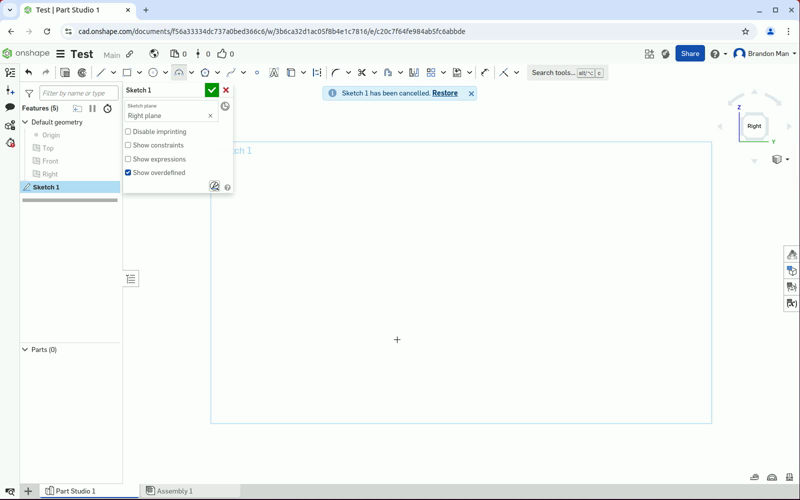
click(397, 339)
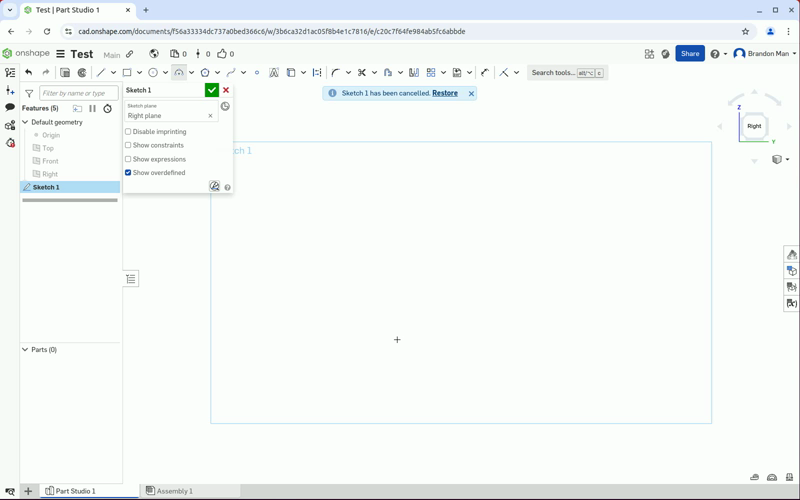
key_up(shift)
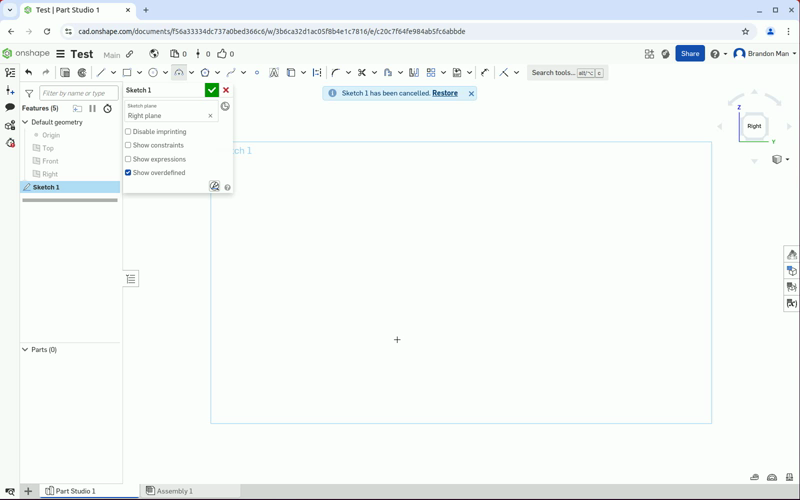
key_down(shift)
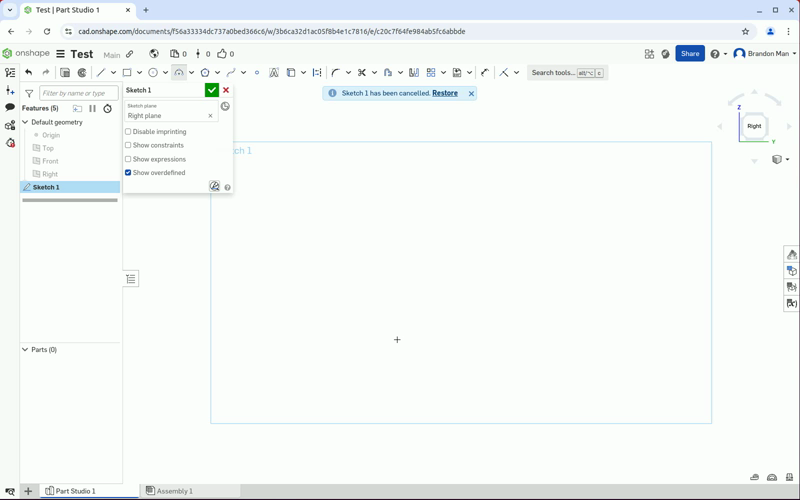
mouse_move(461, 367)
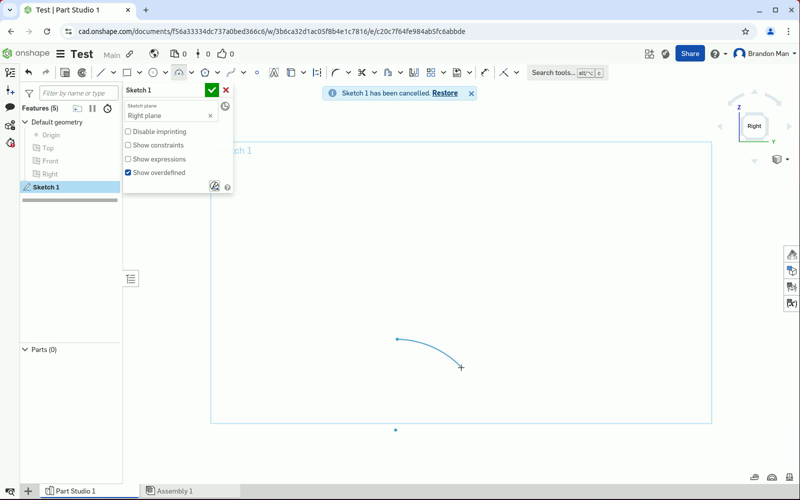
click(461, 367)
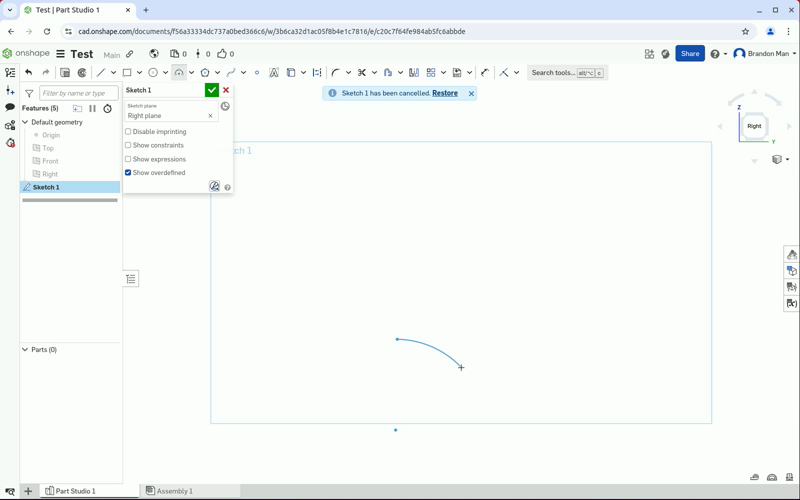
mouse_move(426, 360)
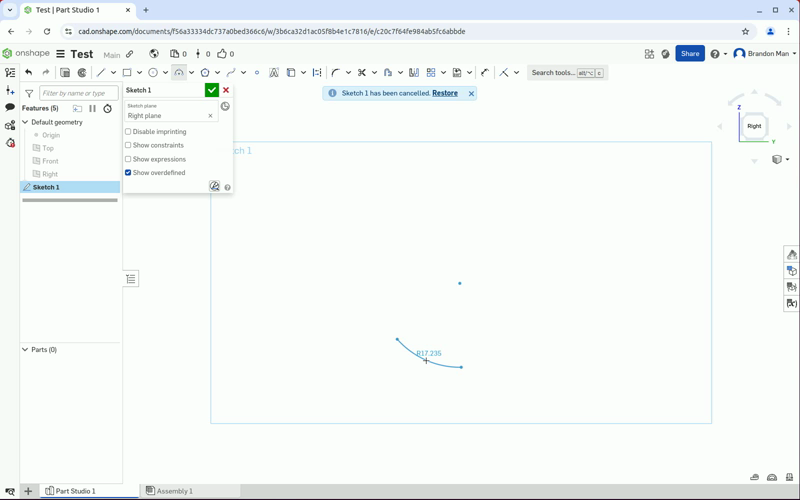
click(426, 360)
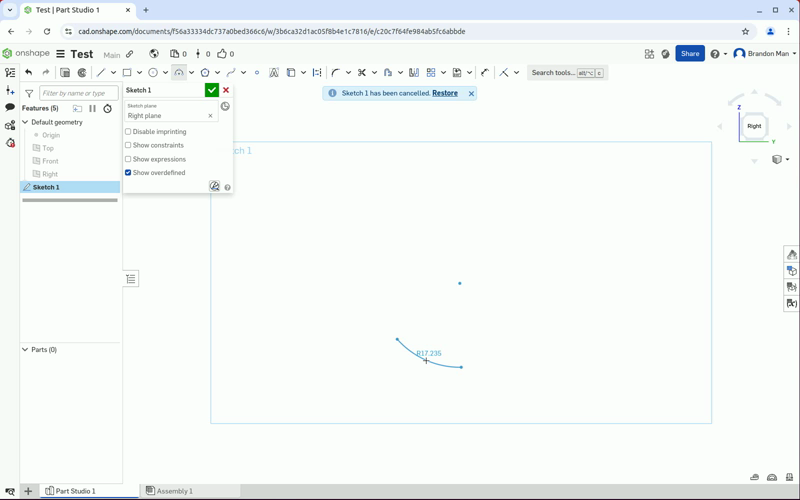
key_up(shift)
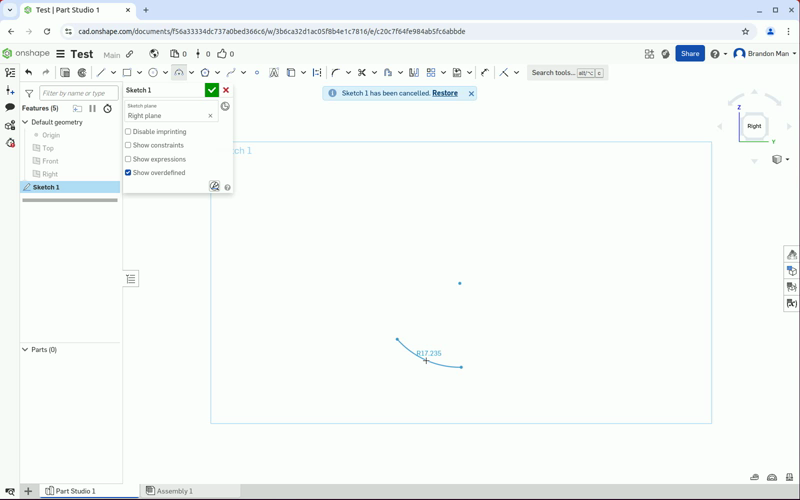
key(esc)
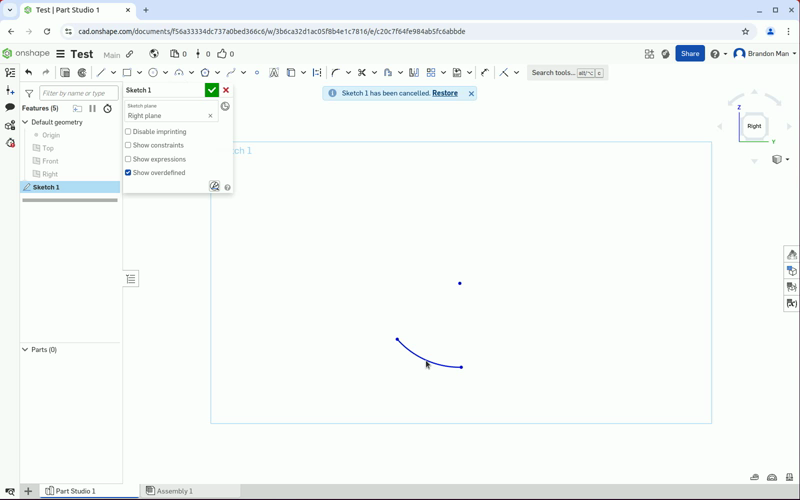
key(l)
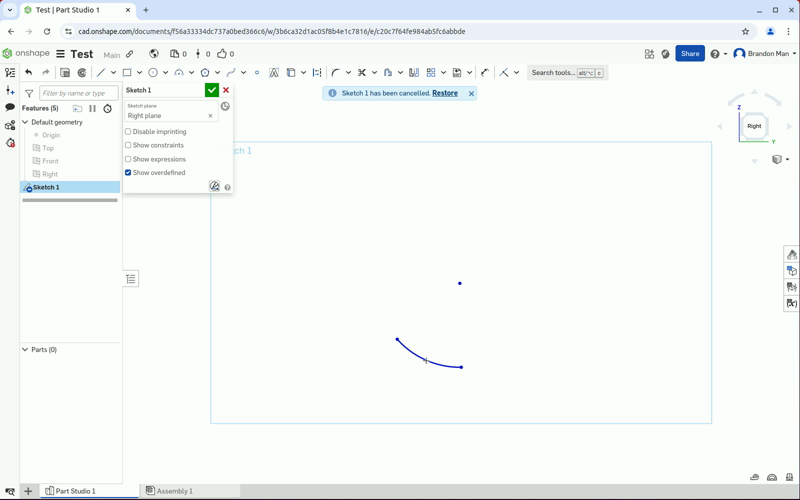
mouse_move(461, 367)
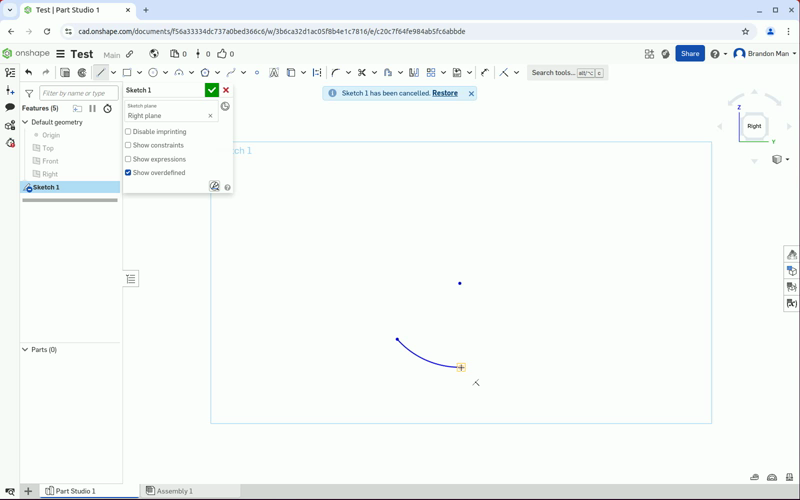
click(461, 367)
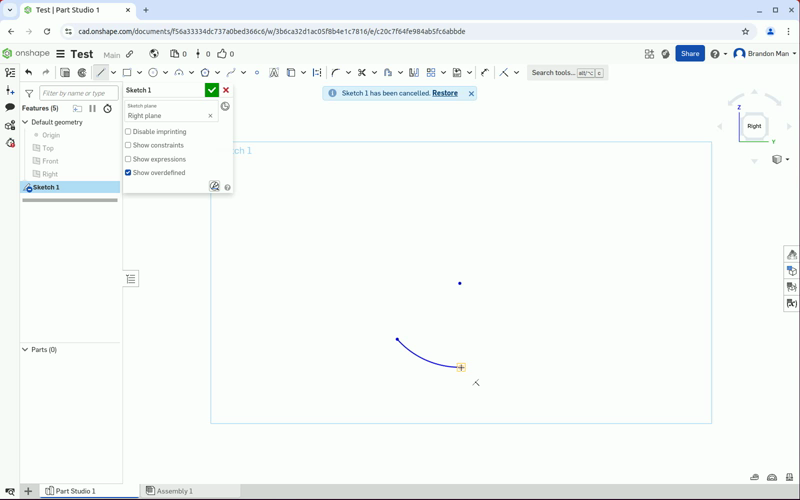
key_down(shift)
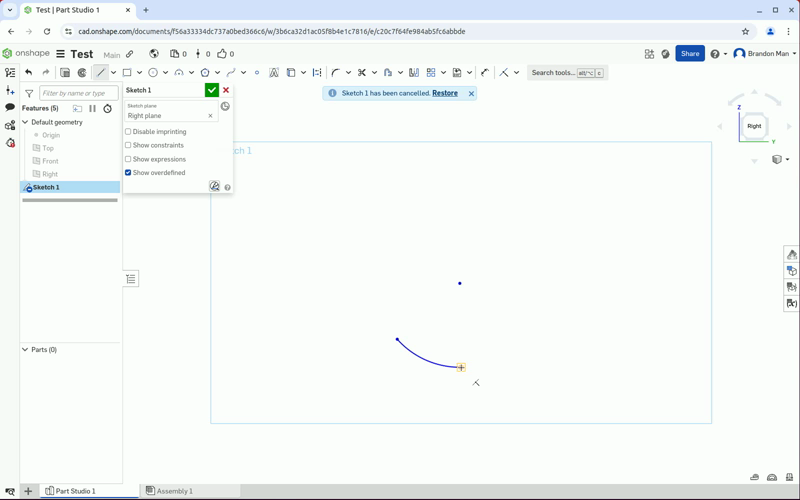
mouse_move(491, 367)
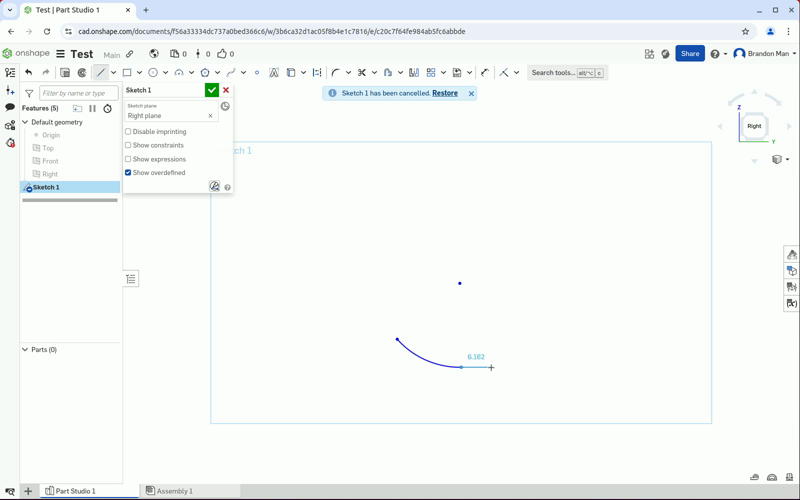
mouse_move(461, 311)
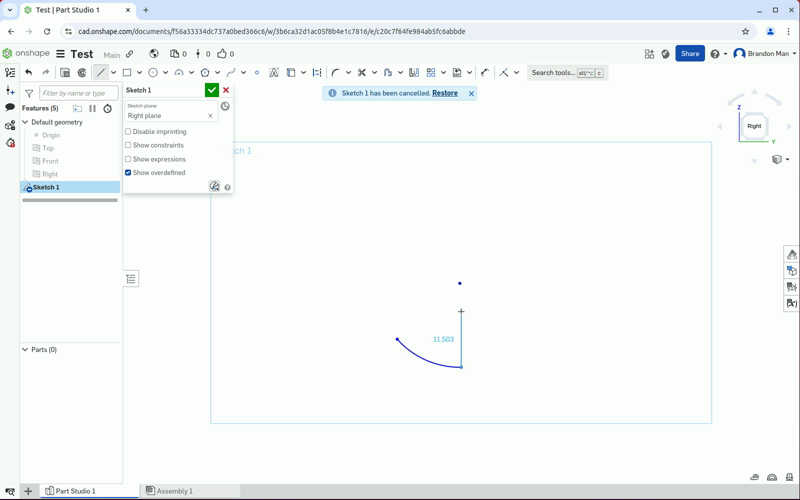
click(461, 311)
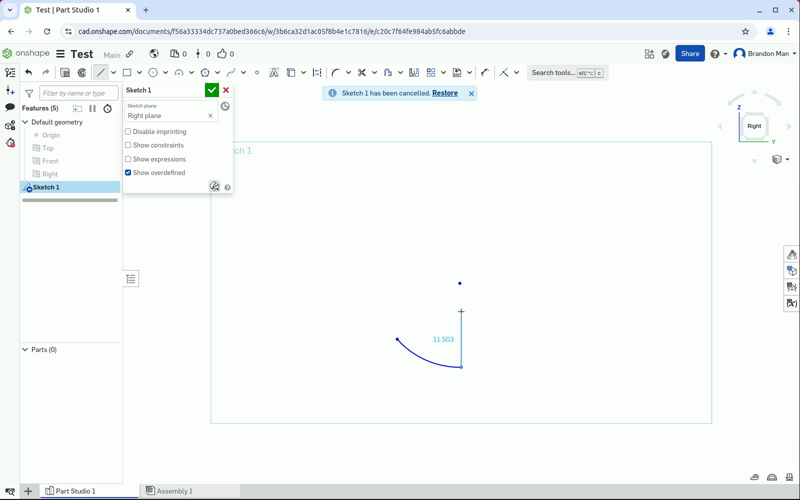
key_up(shift)
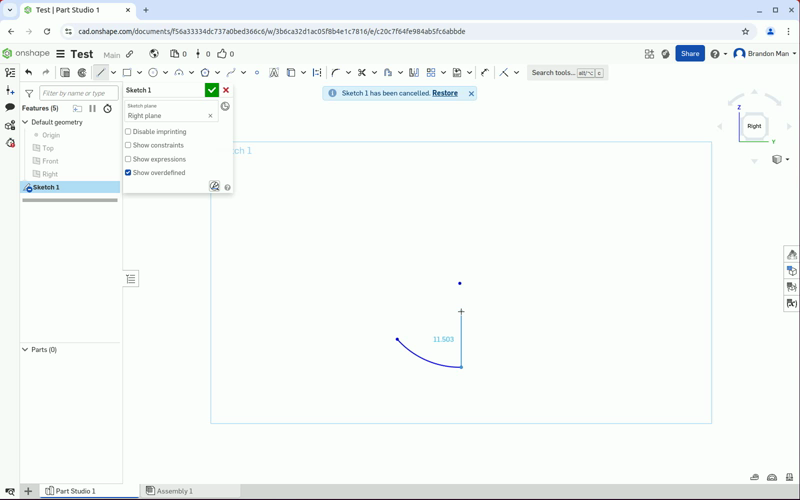
key(esc)
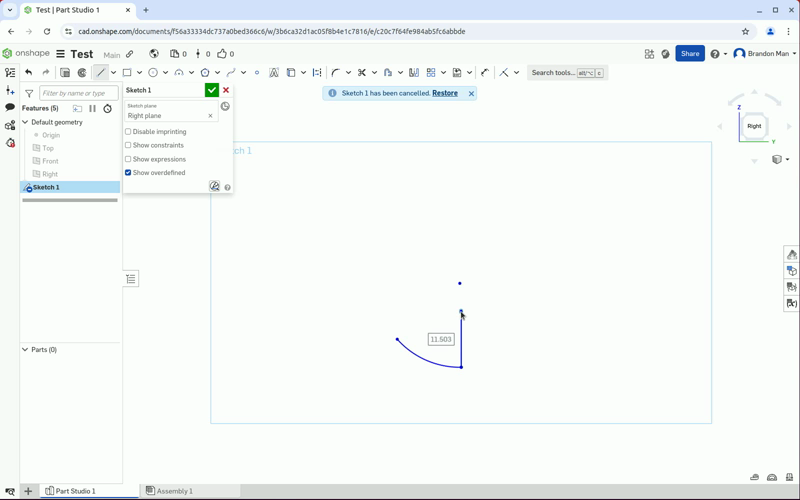
key(a)
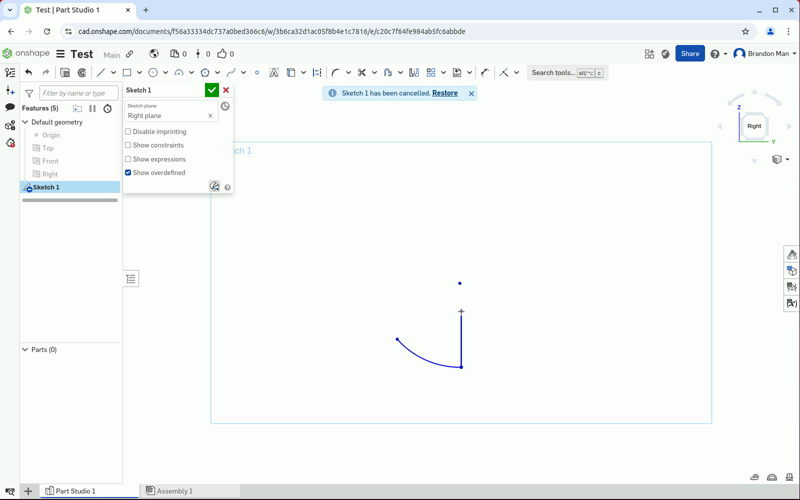
mouse_move(461, 311)
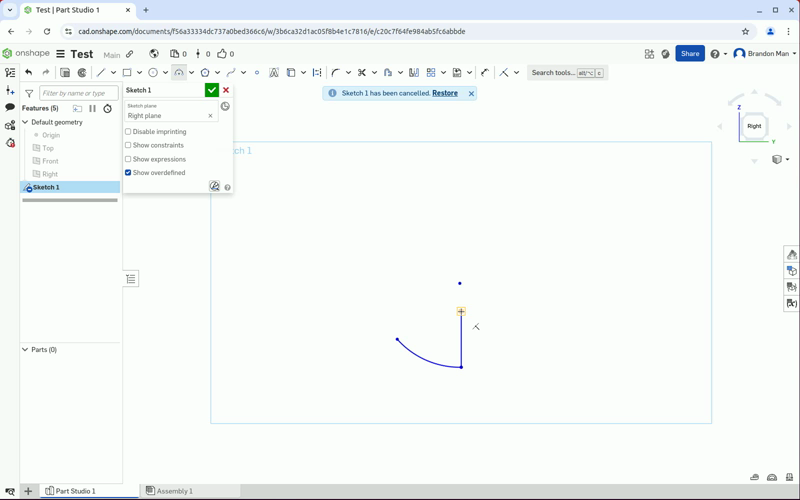
click(461, 311)
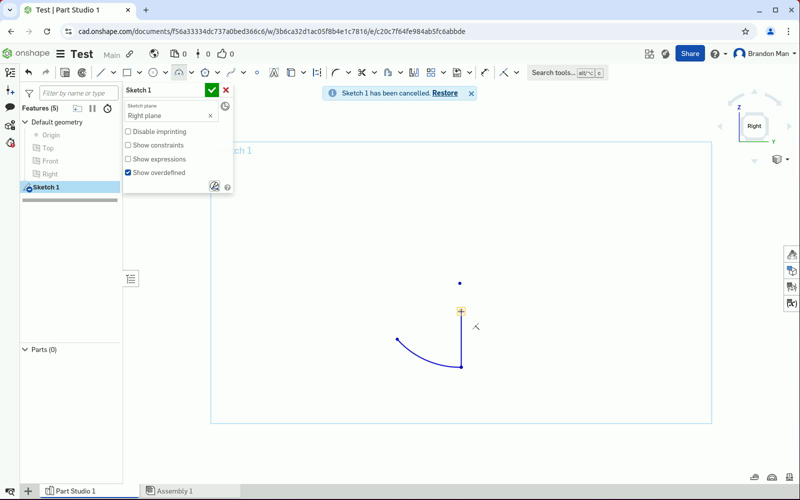
key_down(shift)
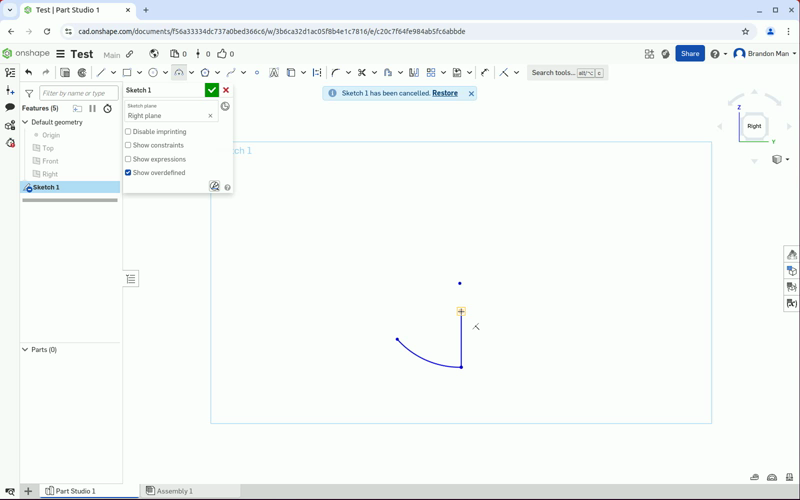
mouse_move(433, 282)
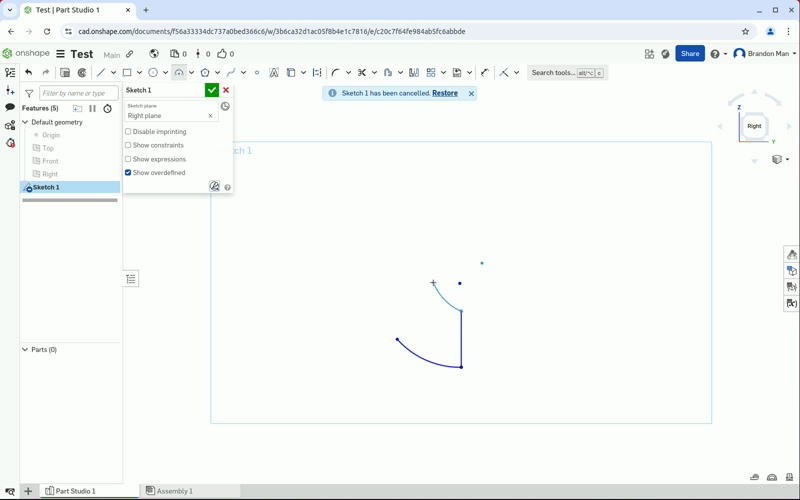
click(433, 282)
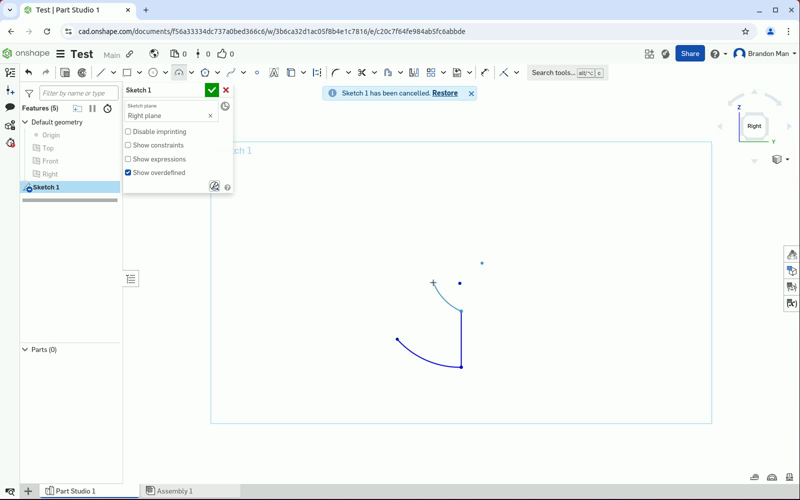
mouse_move(441, 302)
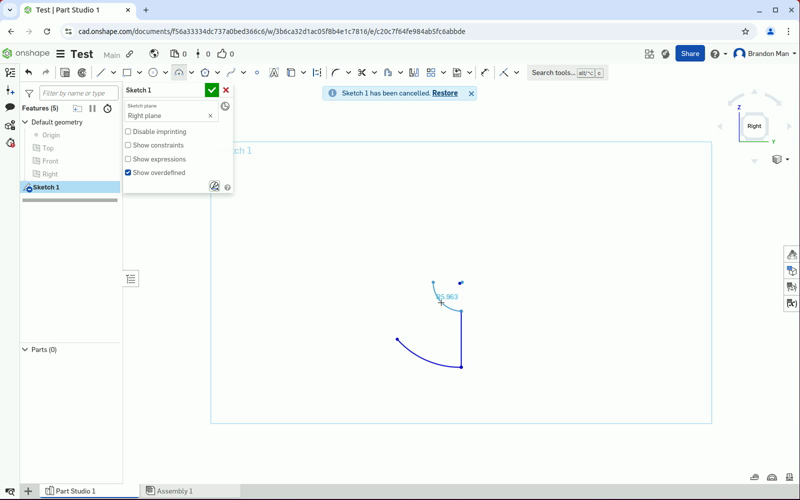
click(441, 302)
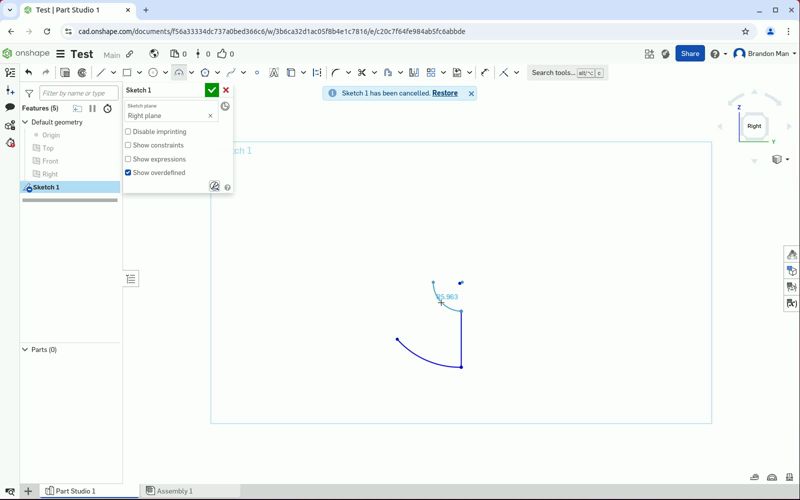
key_up(shift)
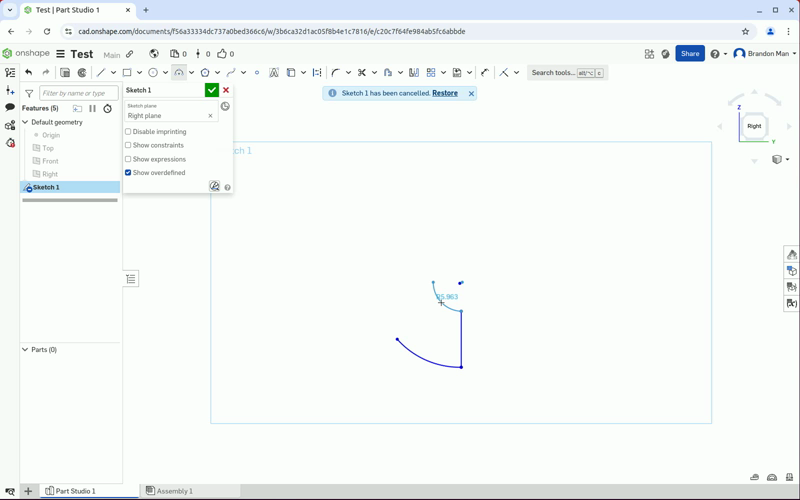
key(esc)
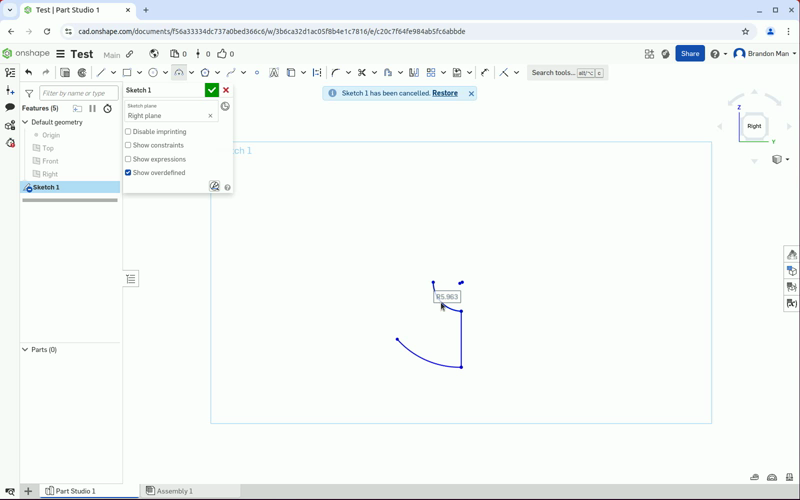
key(l)
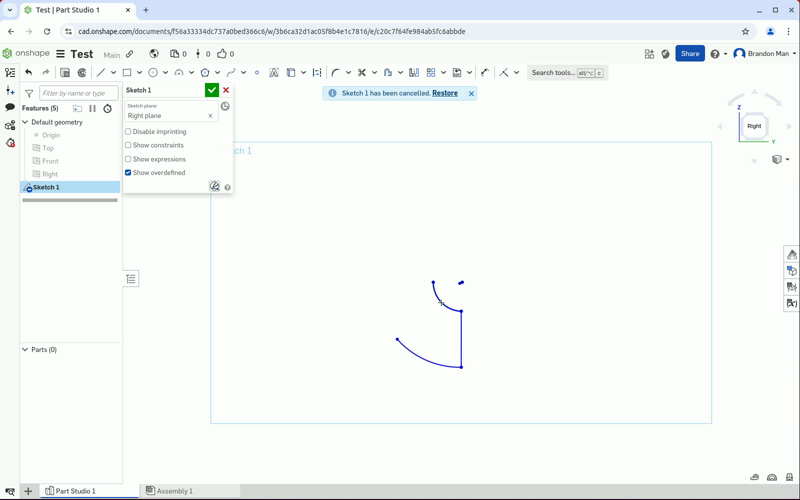
mouse_move(433, 282)
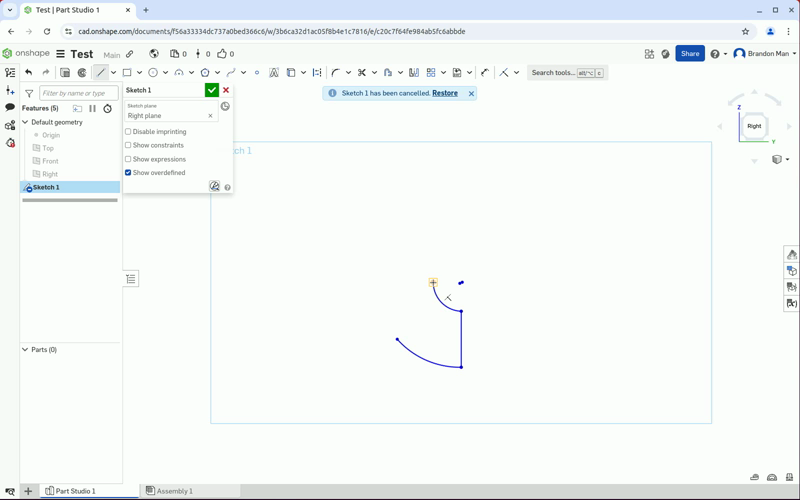
click(433, 282)
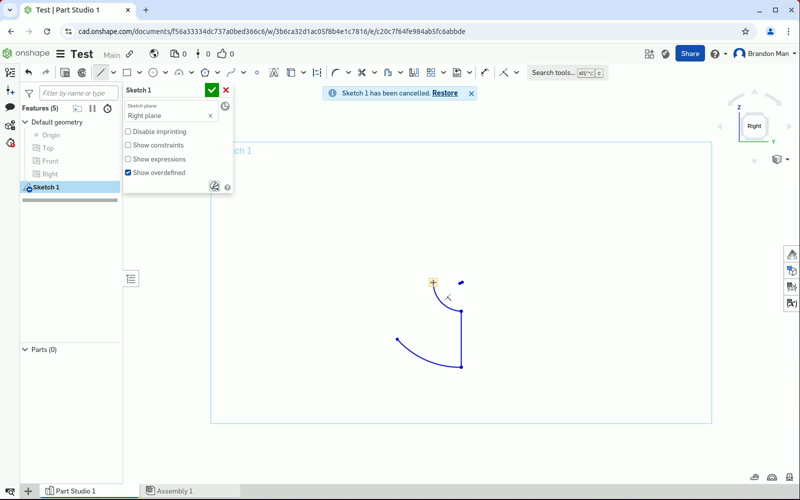
key_down(shift)
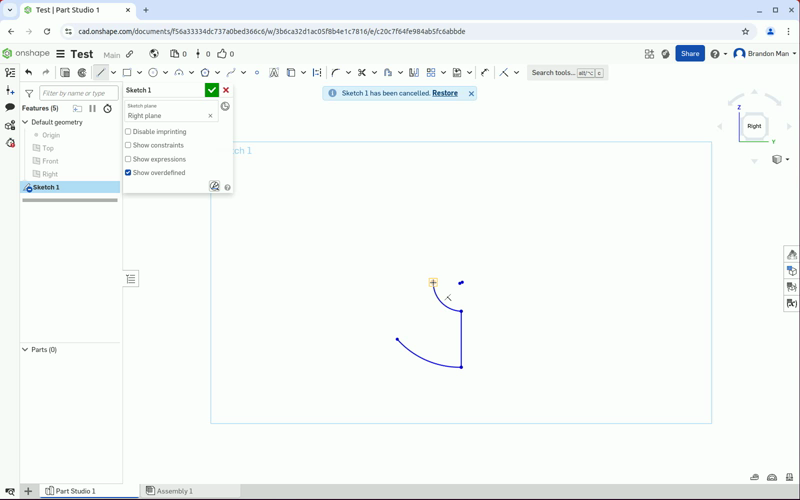
mouse_move(463, 282)
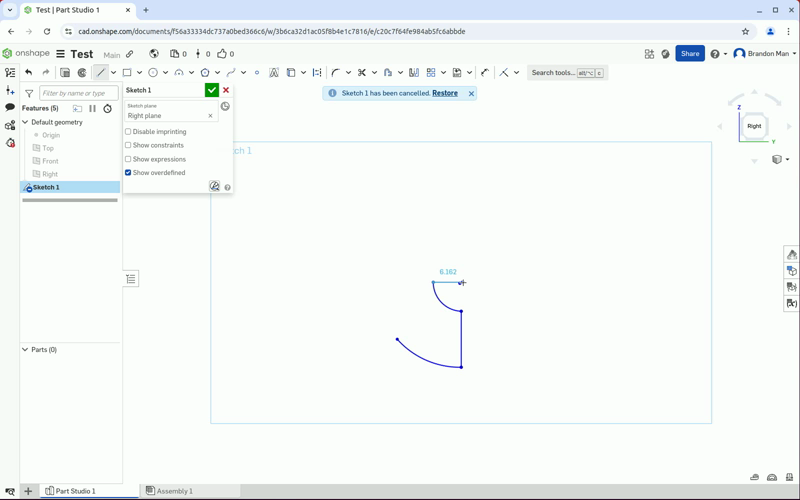
mouse_move(397, 282)
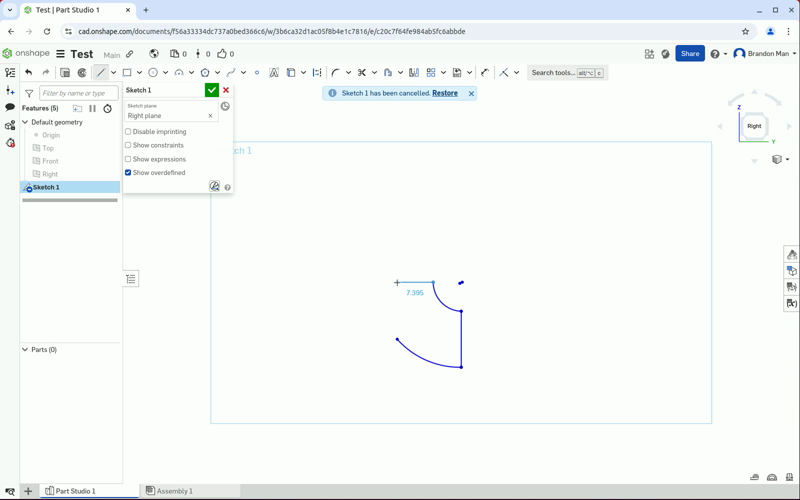
click(397, 282)
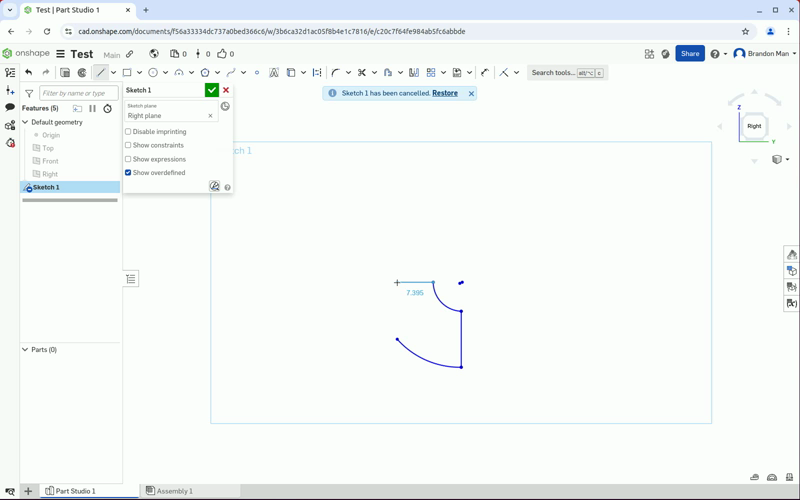
key_up(shift)
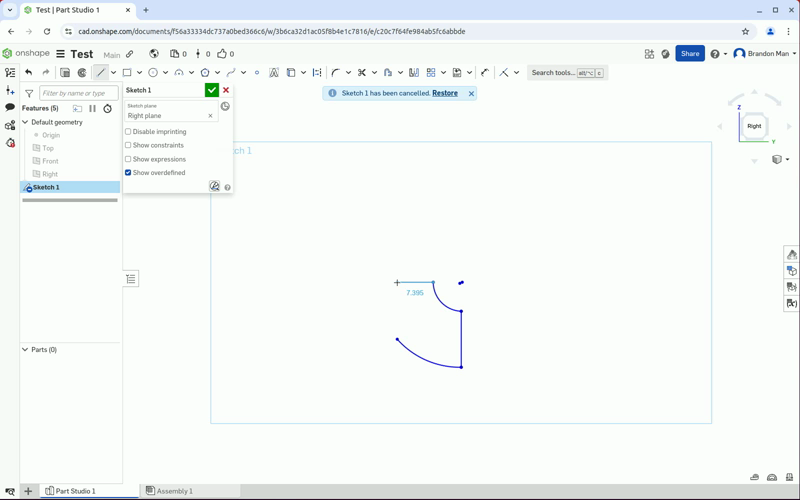
mouse_move(427, 282)
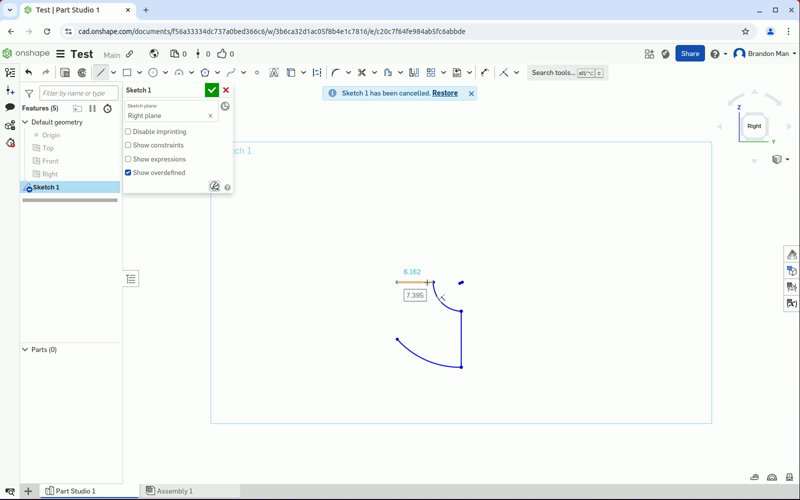
key_down(shift)
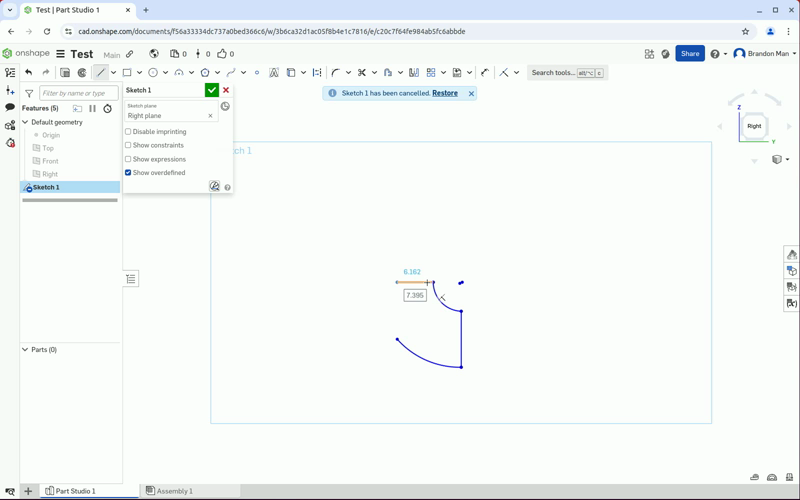
mouse_move(397, 339)
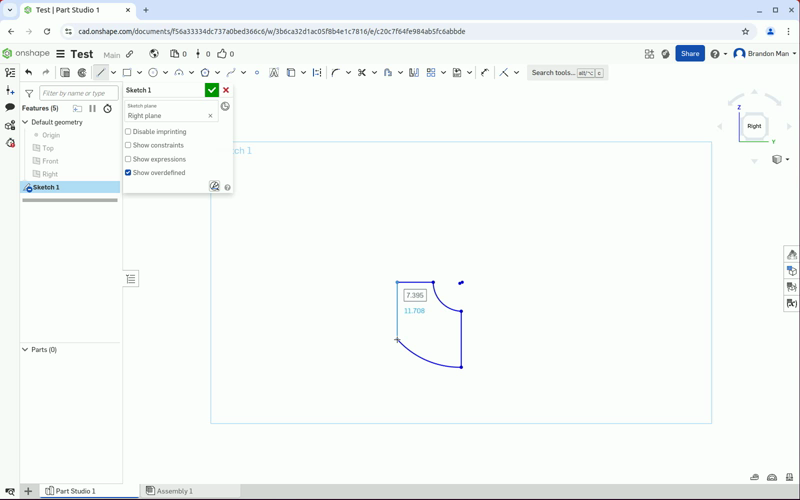
key_up(shift)
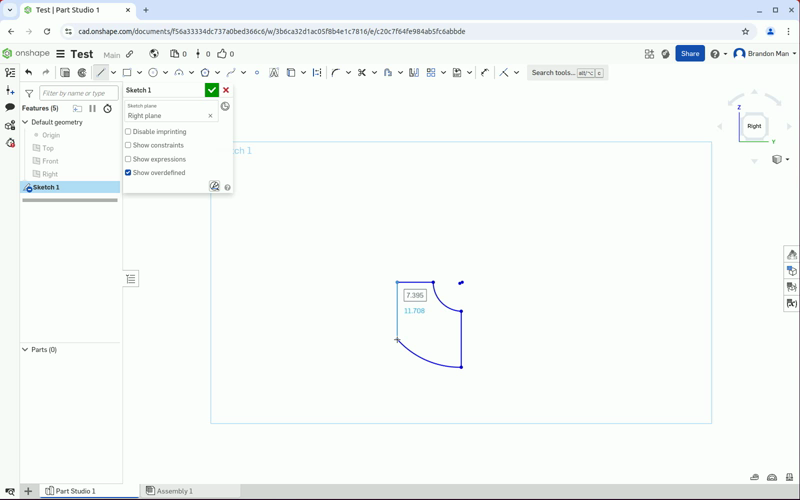
click(397, 339)
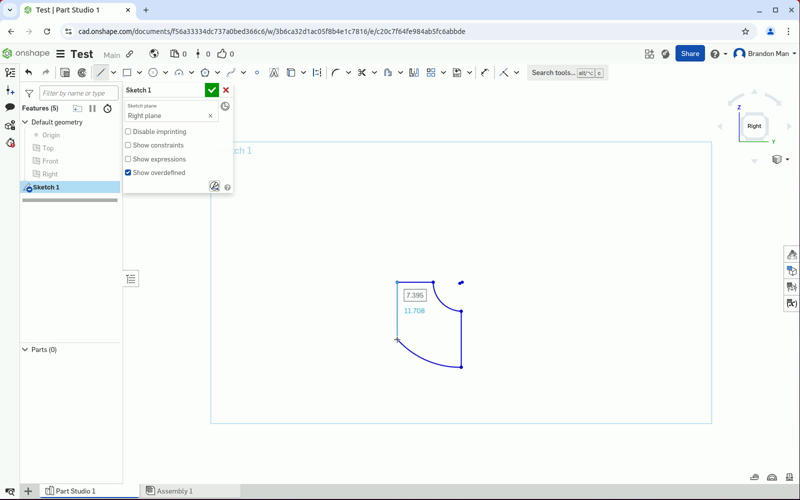
key(esc)
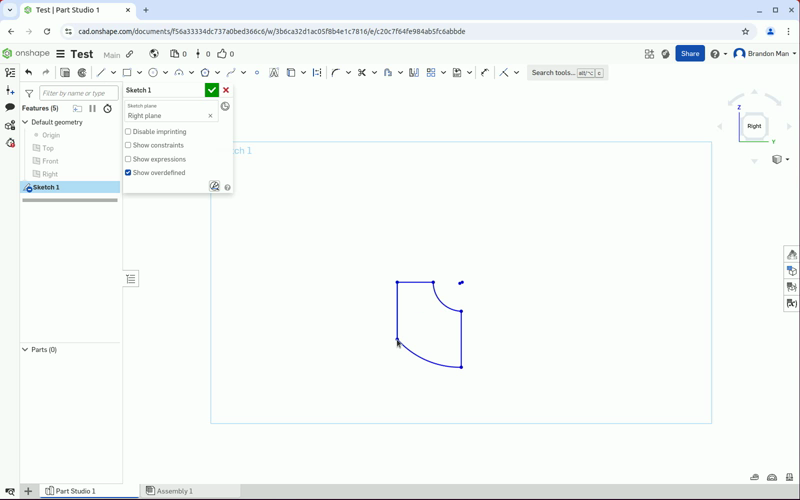
mouse_move(405, 337)
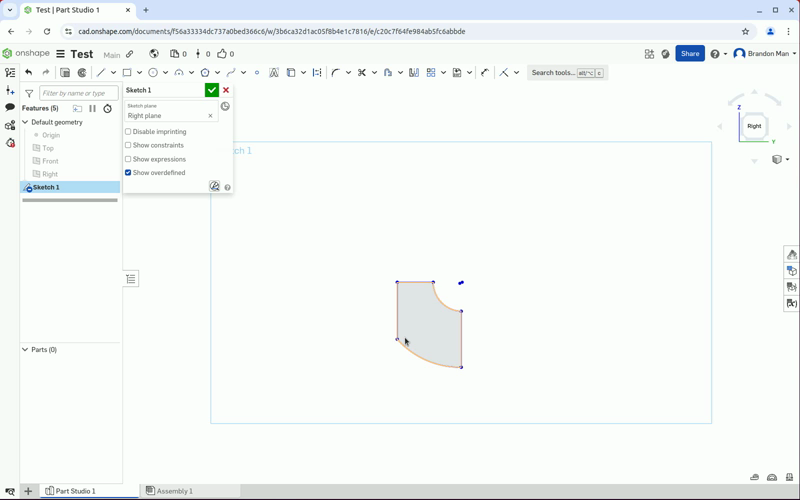
click(405, 337)
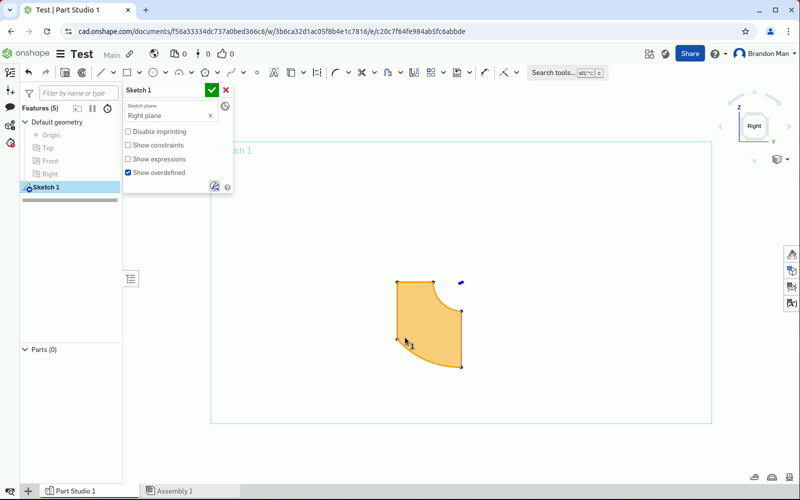
mouse_move(73, 352)
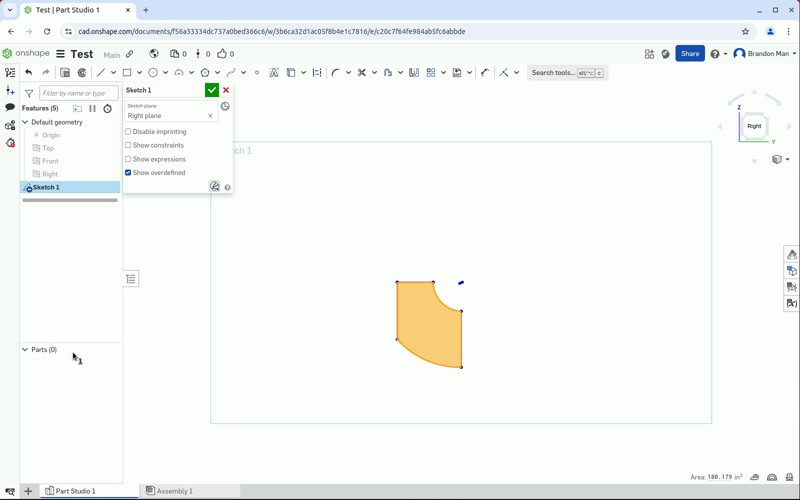
key(shift+y)
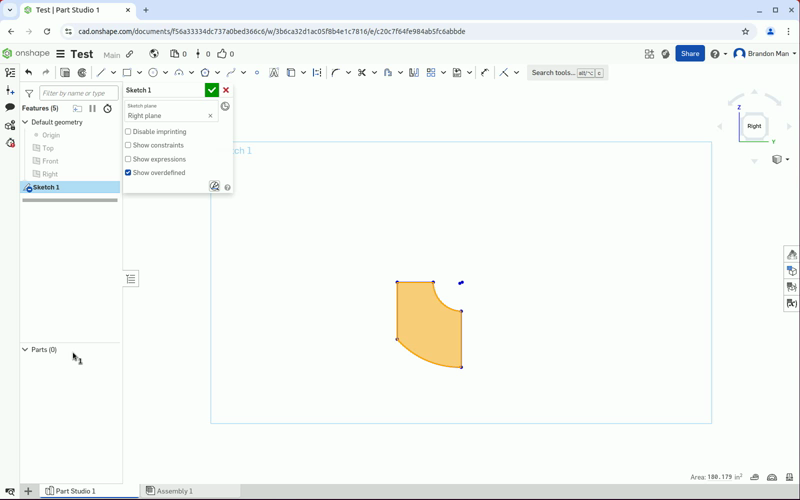
key(shift+e)
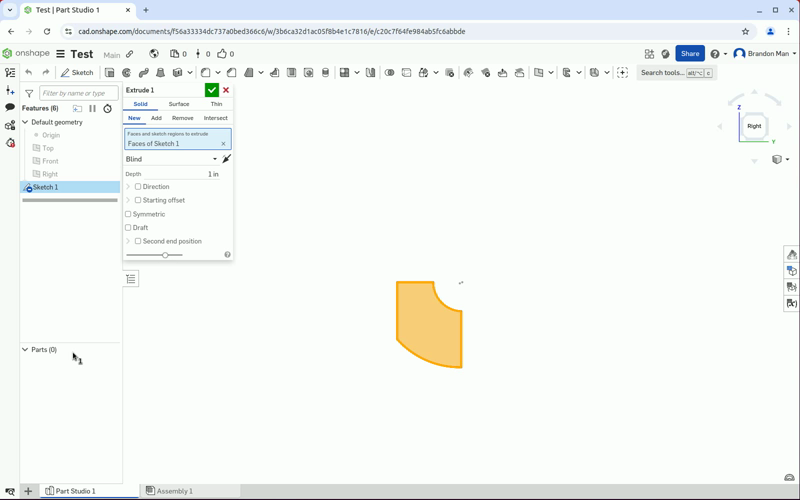
mouse_move(143, 106)
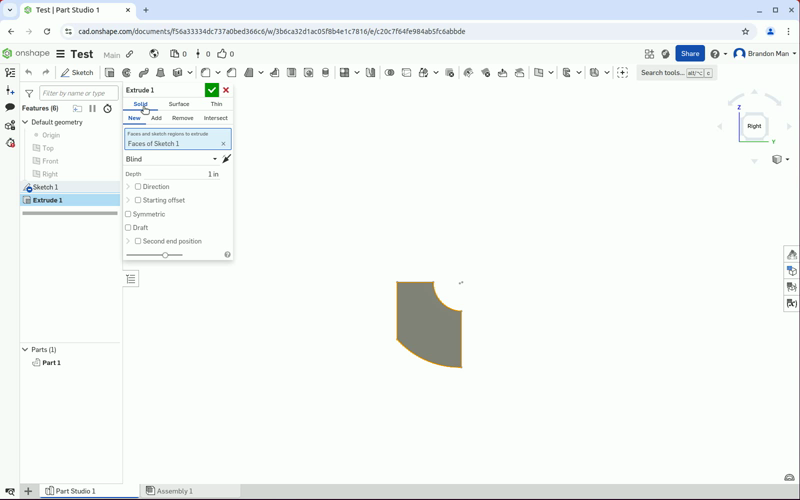
click(143, 106)
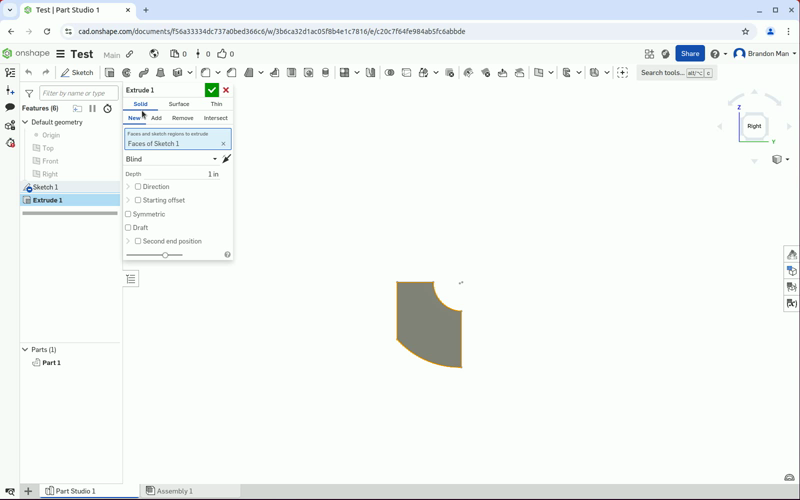
mouse_move(137, 120)
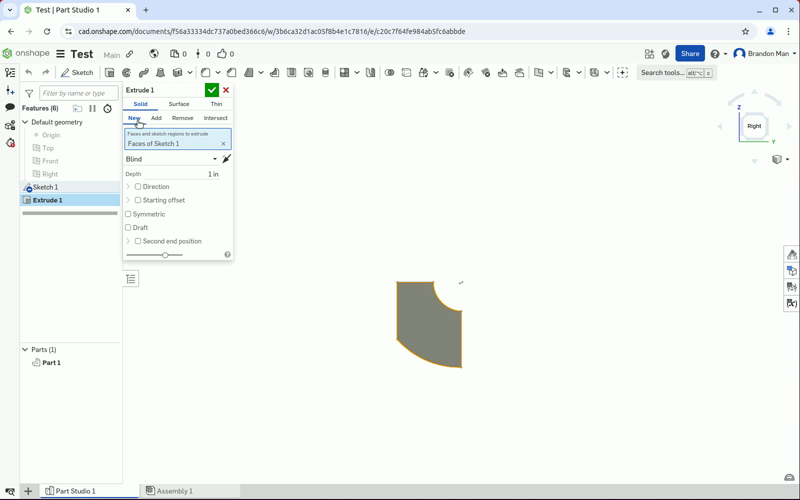
click(137, 120)
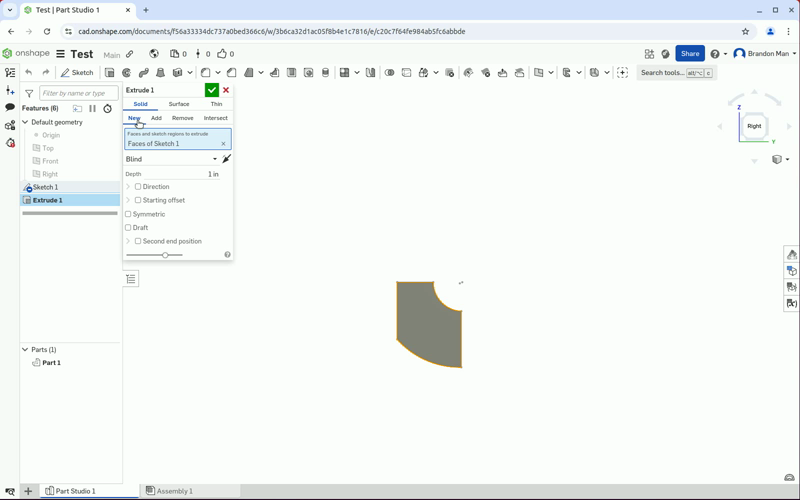
key(tab, 4)
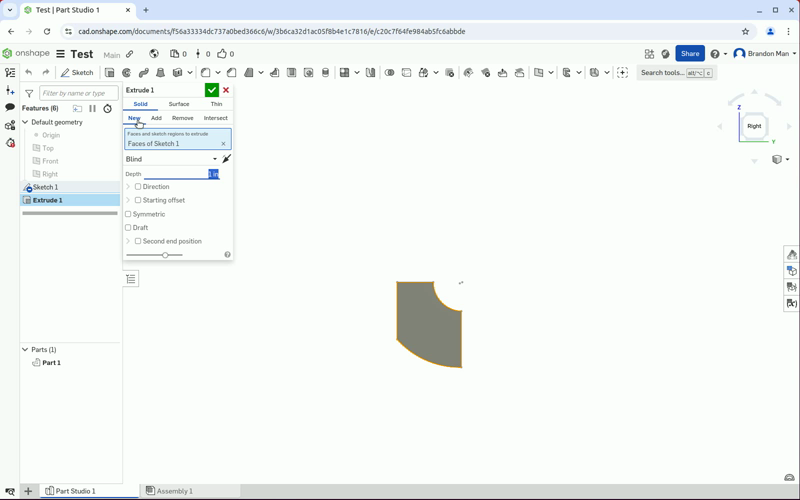
text(23.108)
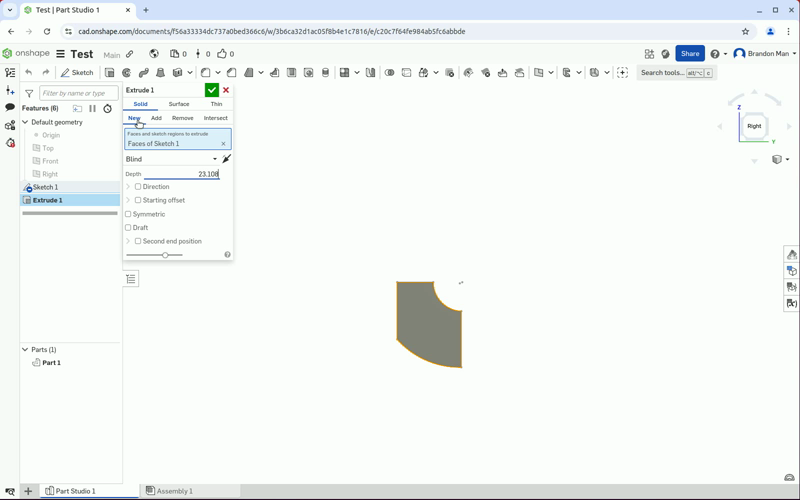
key(enter)
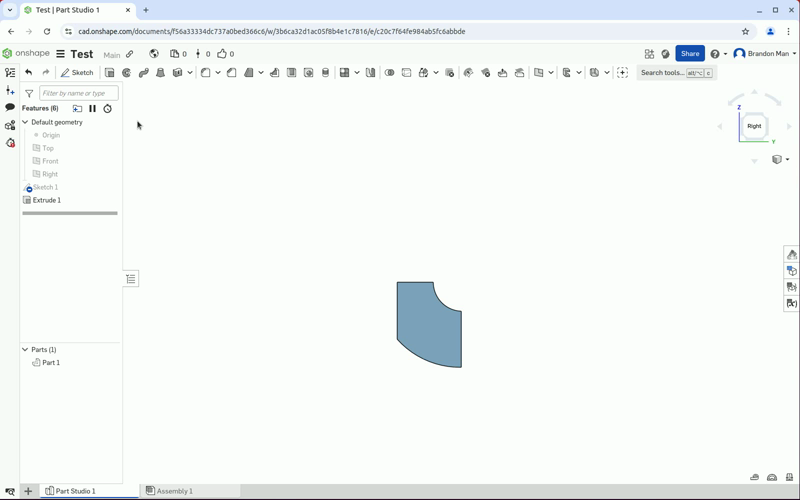
key(shift+h)
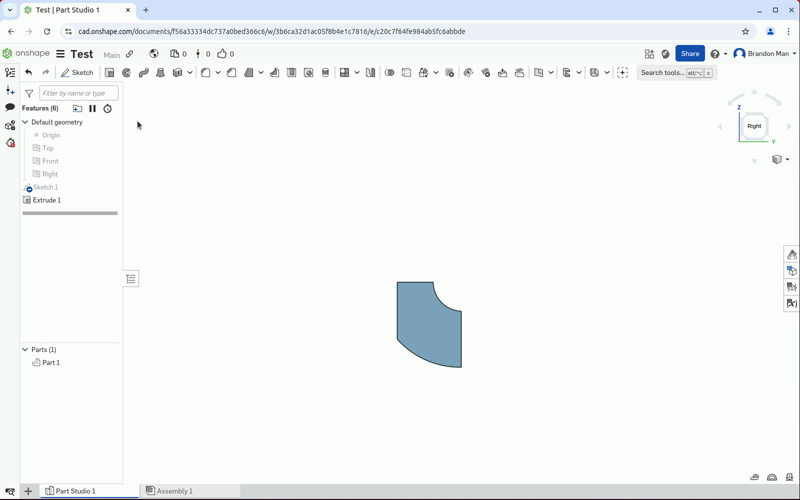
key(shift+h)
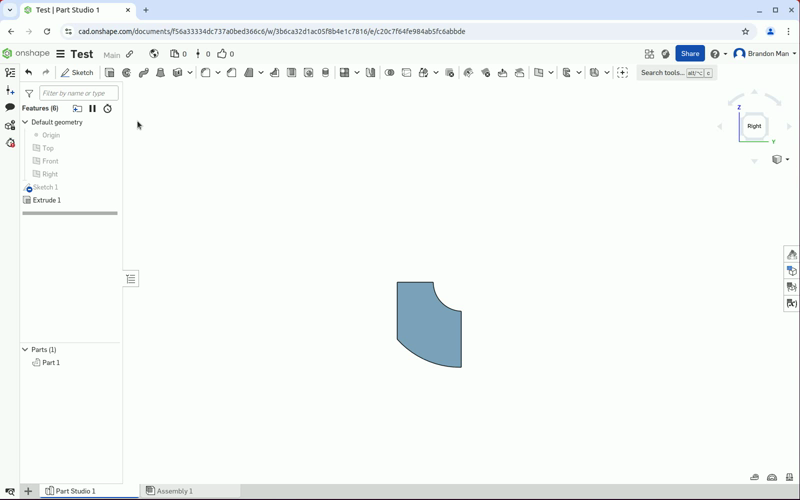
mouse_move(73, 189)
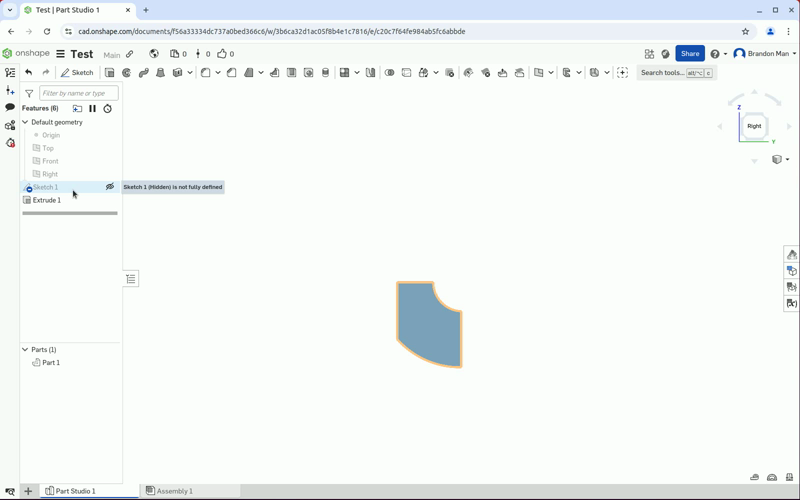
click(73, 189)
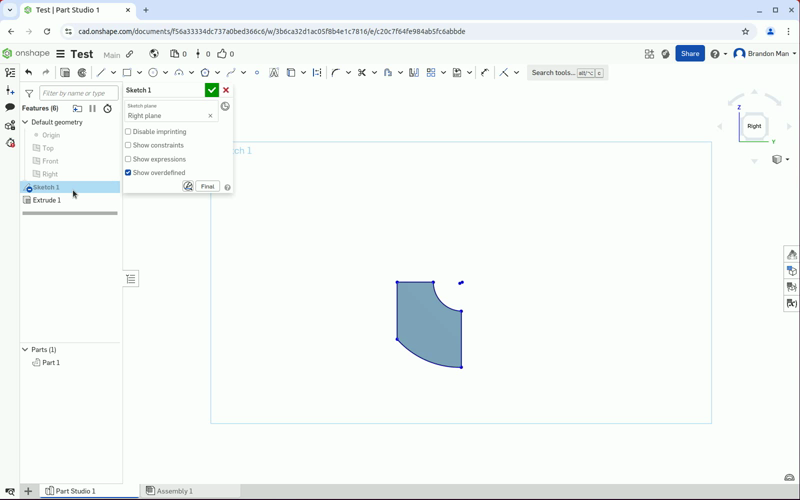
mouse_move(229, 92)
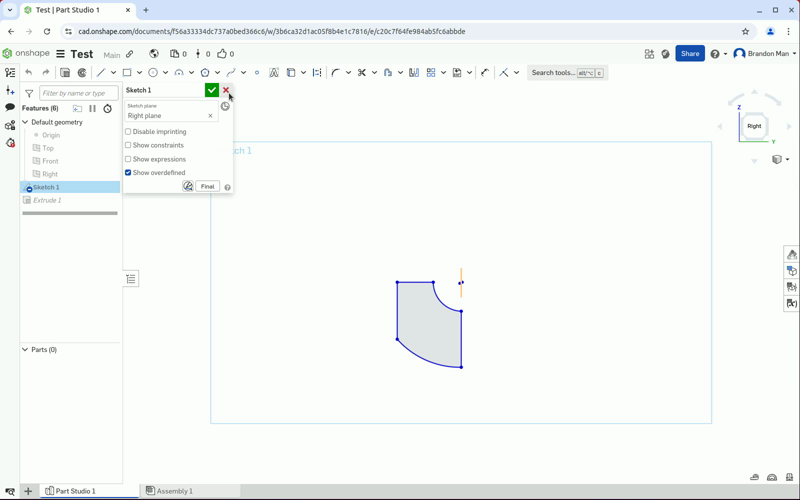
click(229, 92)
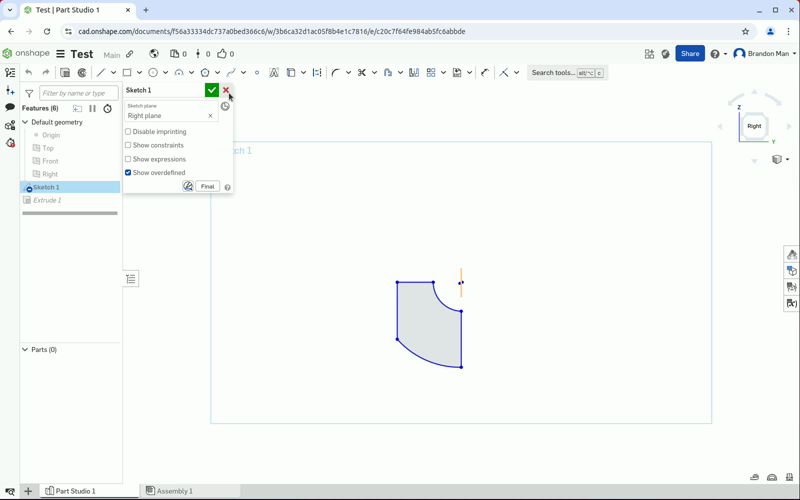
key(shift+s)
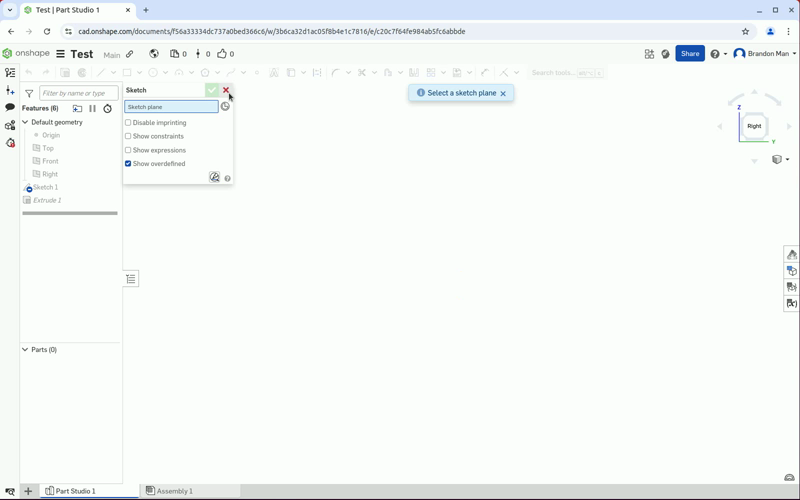
mouse_move(73, 176)
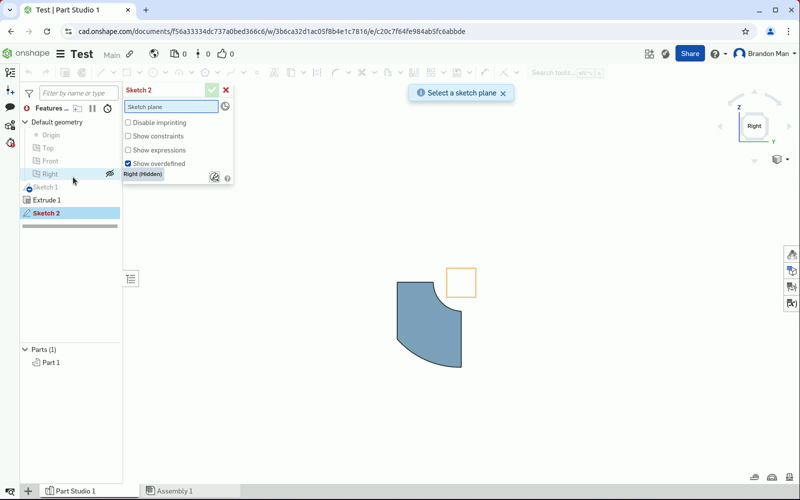
click(73, 176)
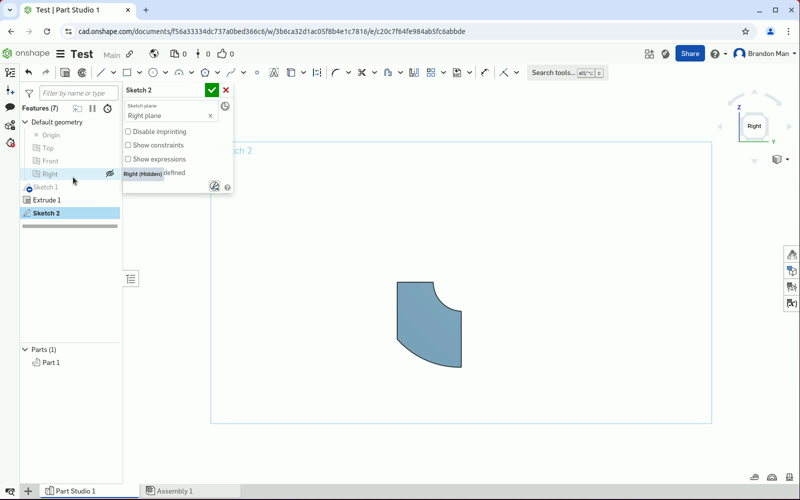
mouse_move(73, 352)
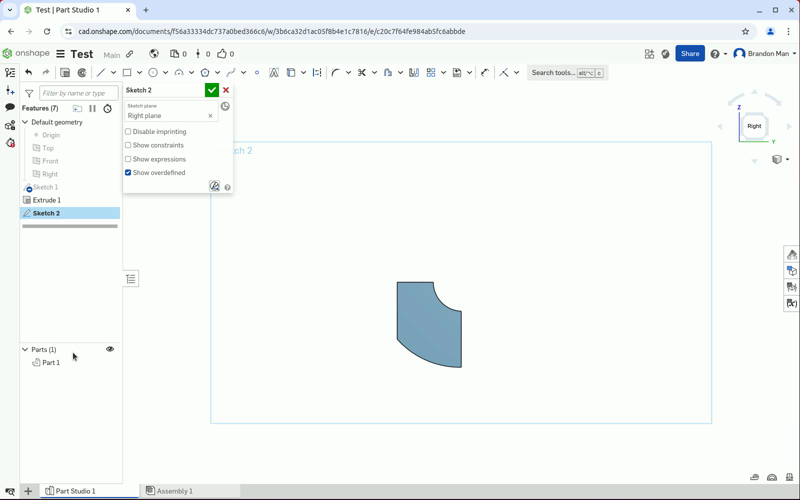
key(y)
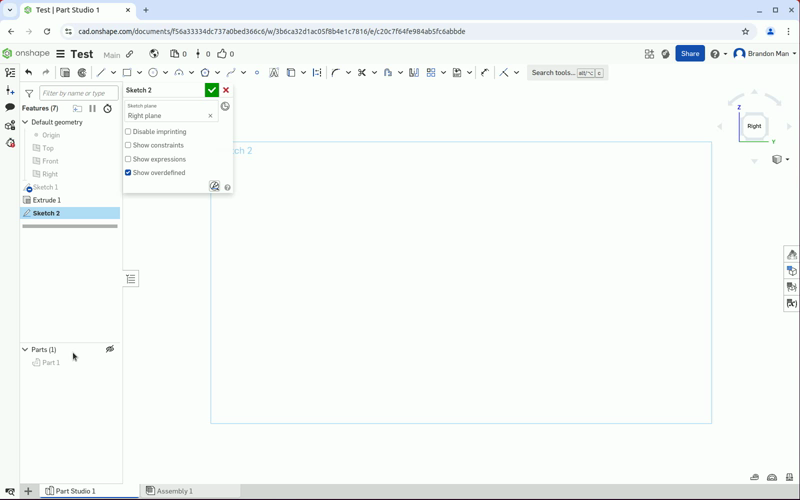
key(l)
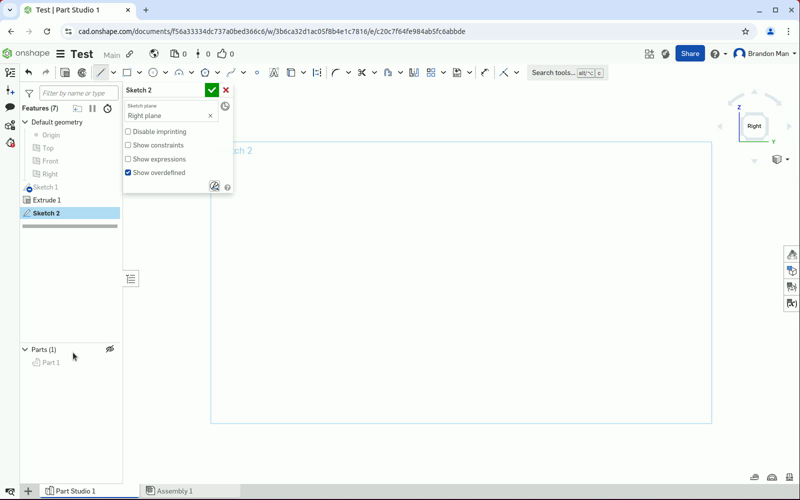
key_down(shift)
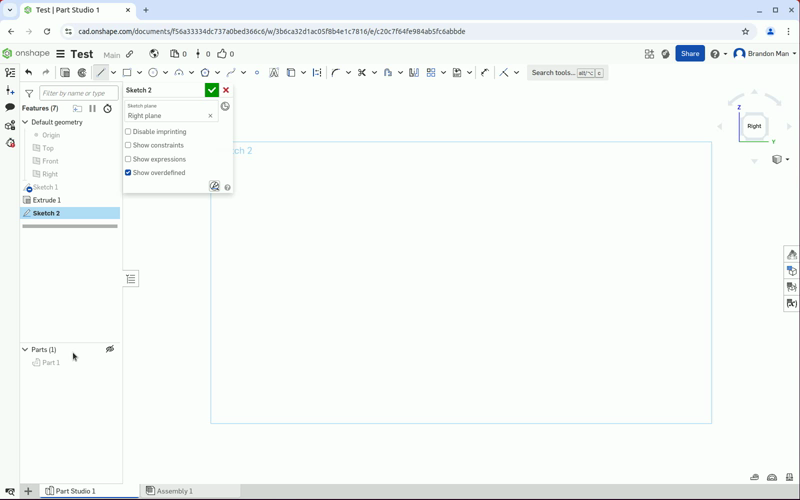
mouse_move(397, 282)
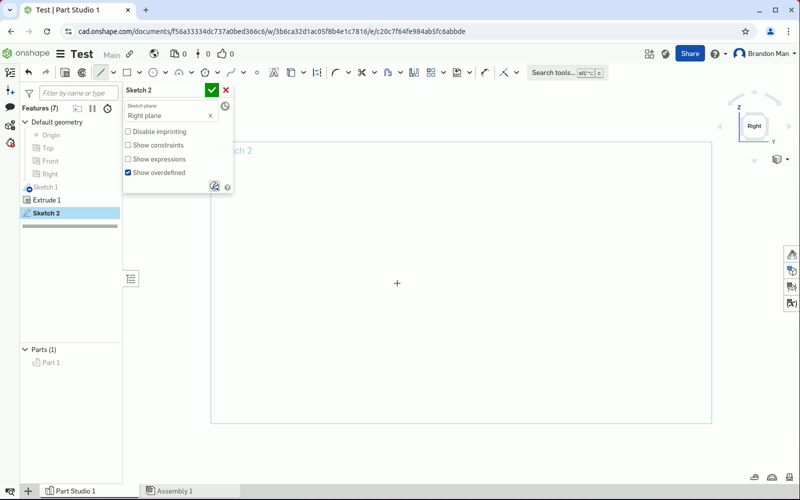
click(397, 282)
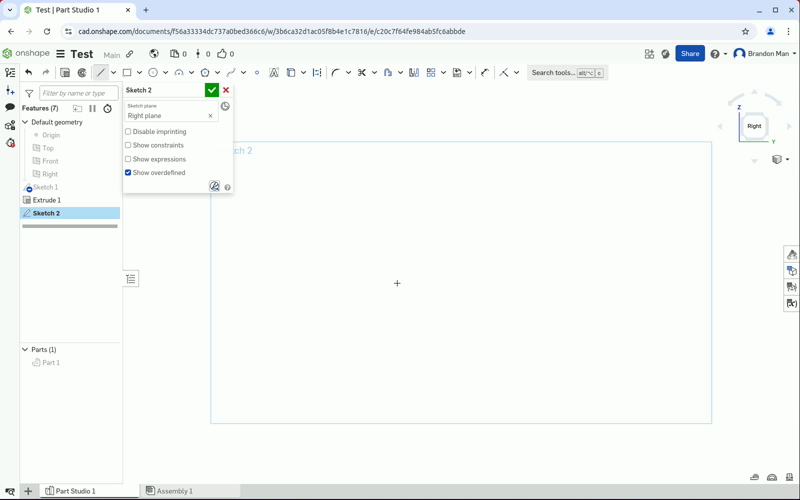
key_up(shift)
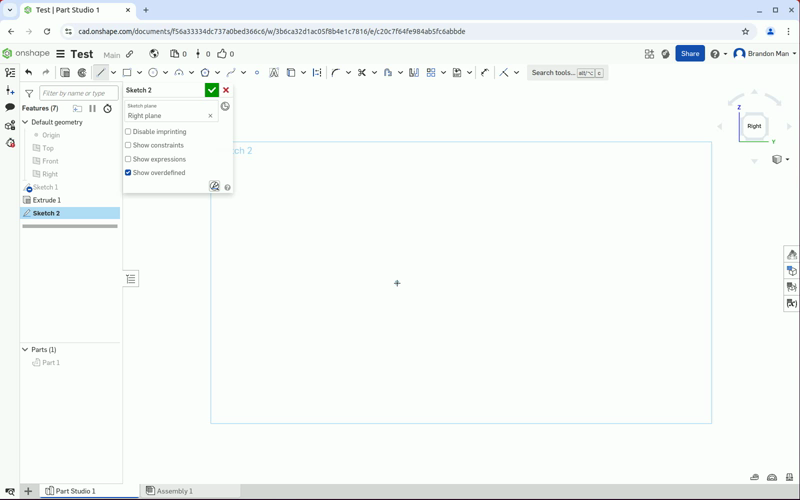
key_down(shift)
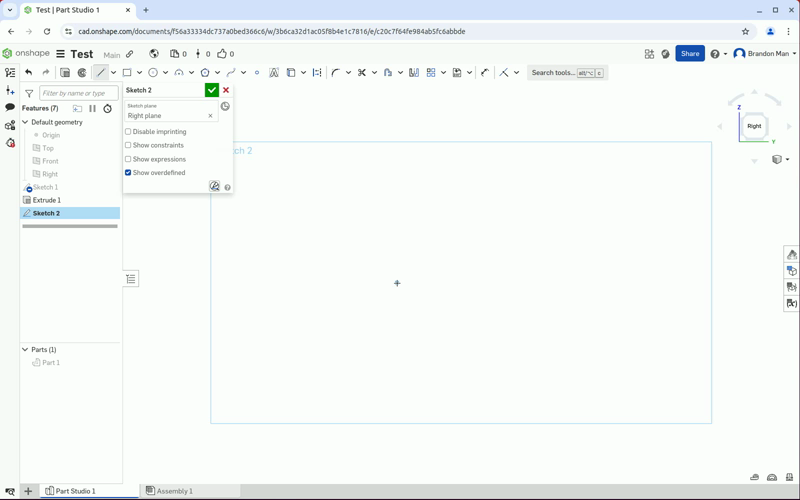
mouse_move(427, 282)
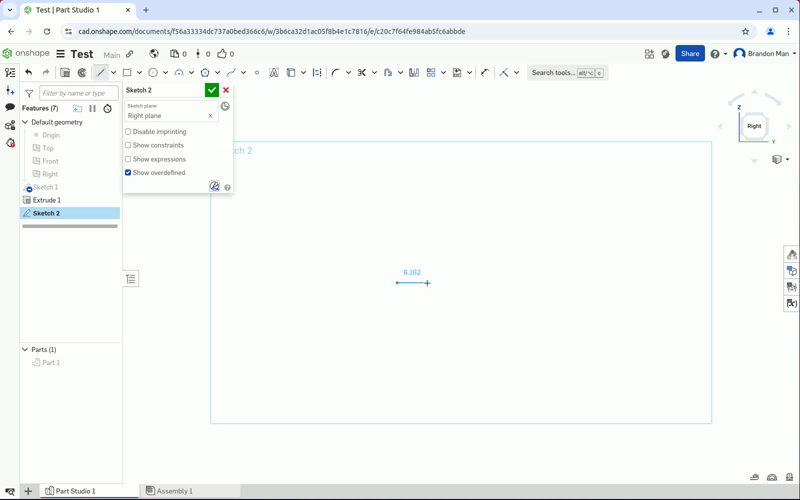
mouse_move(431, 282)
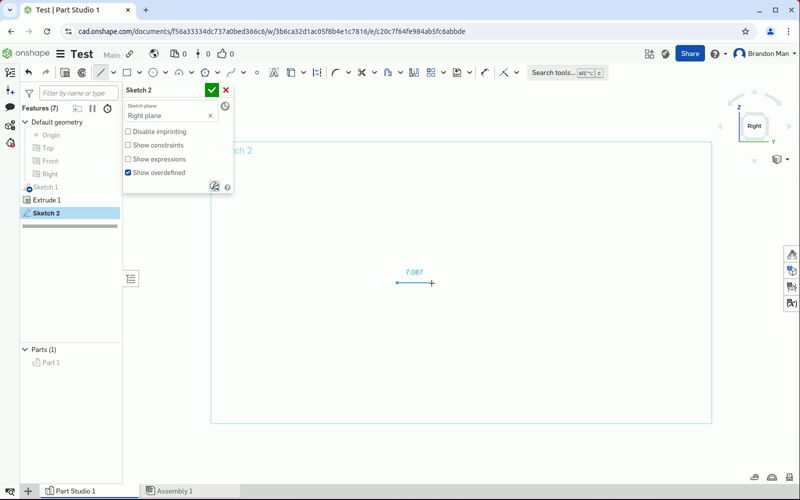
click(431, 282)
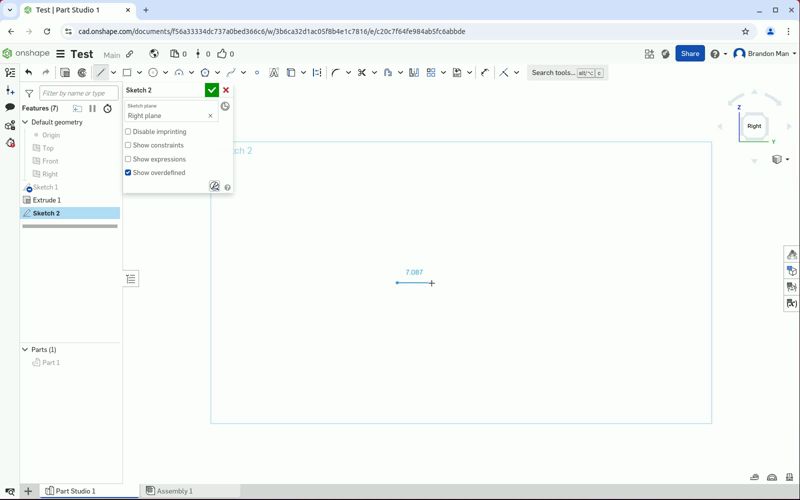
key_up(shift)
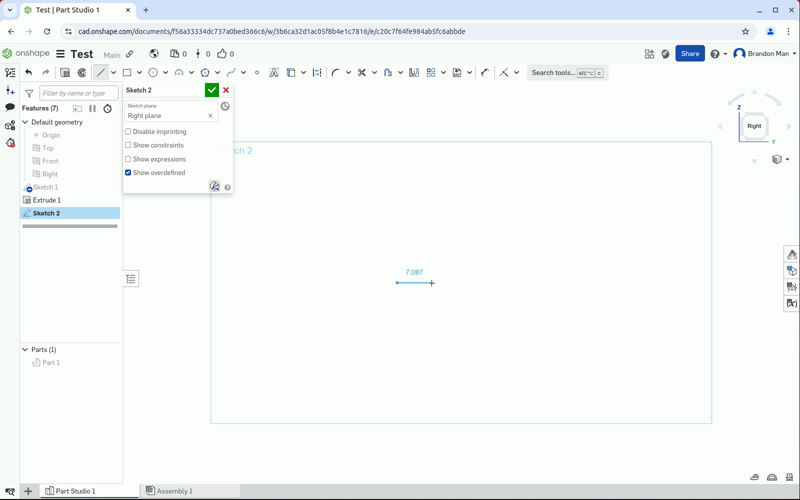
key(esc)
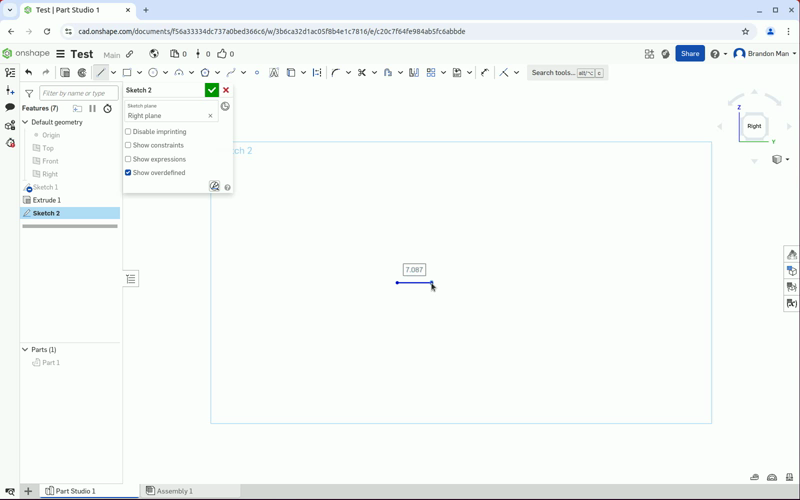
key(a)
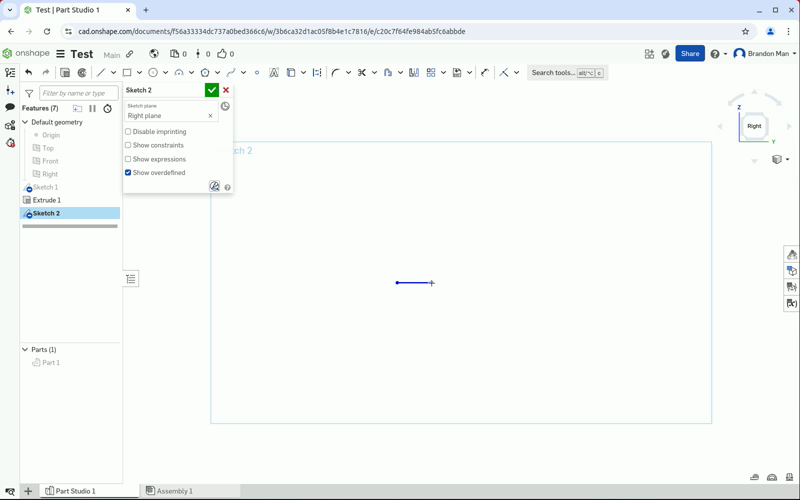
mouse_move(431, 282)
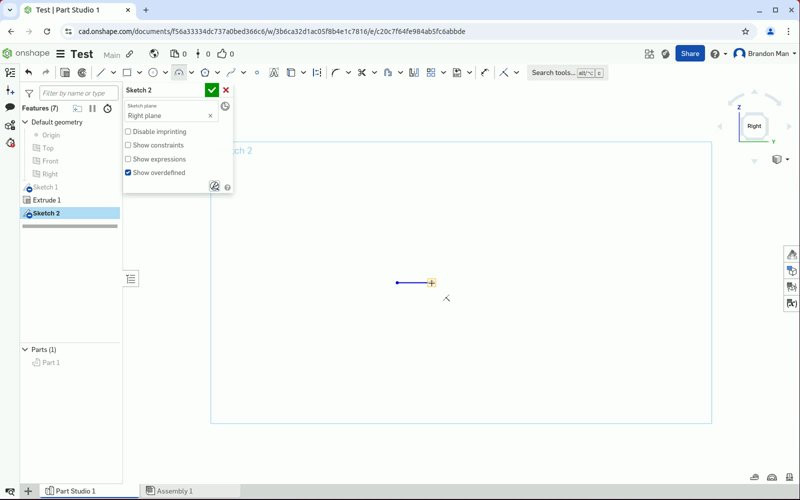
click(431, 282)
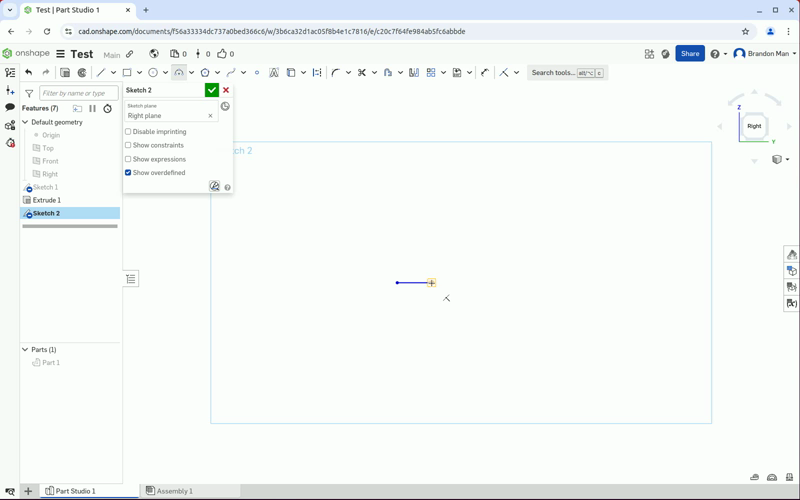
key_down(shift)
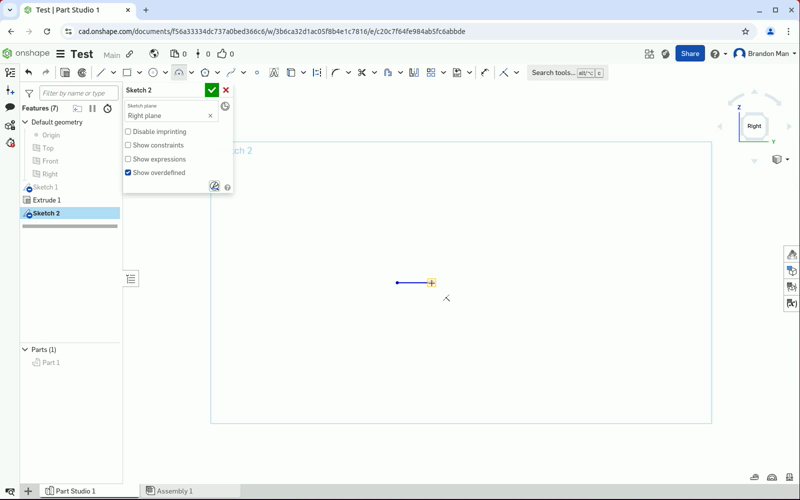
mouse_move(461, 310)
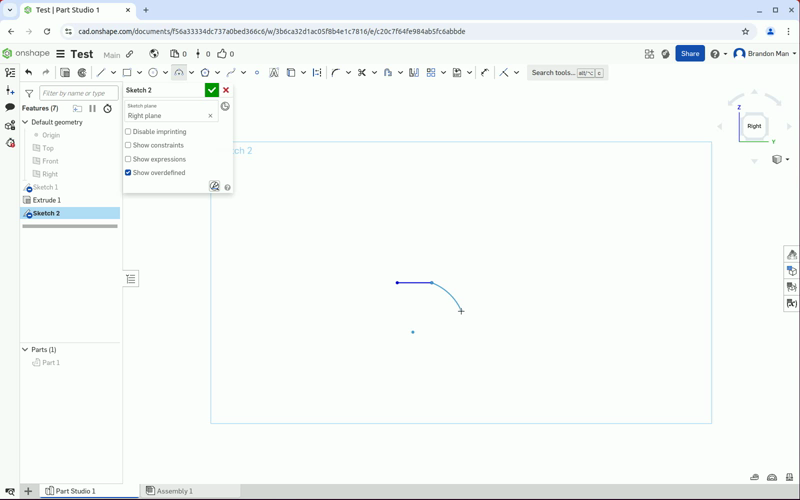
click(461, 310)
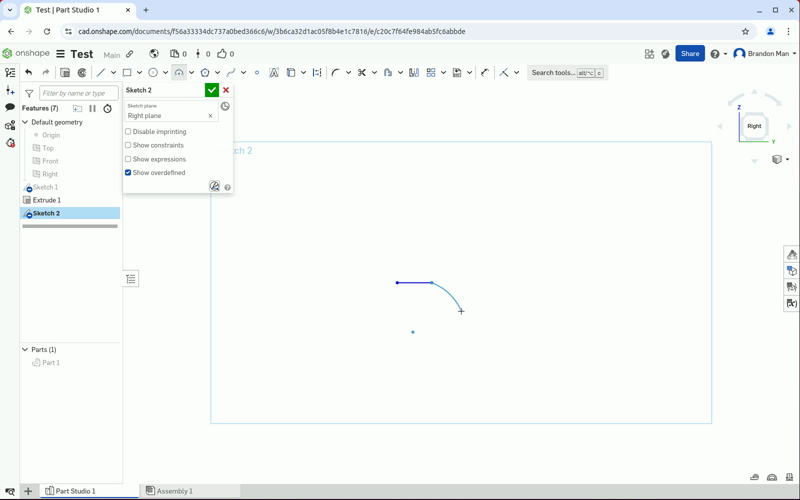
mouse_move(480, 261)
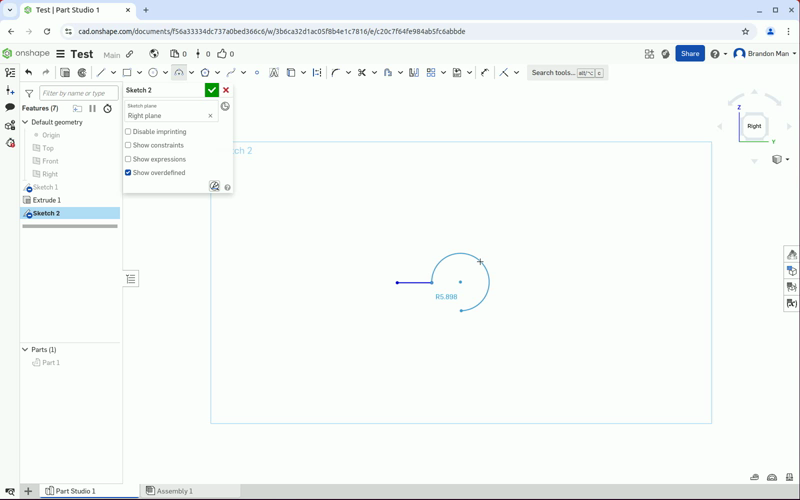
click(480, 261)
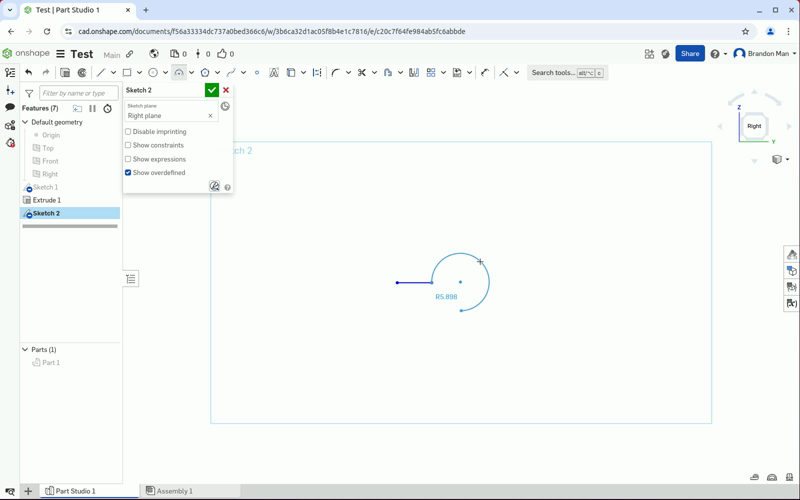
key_up(shift)
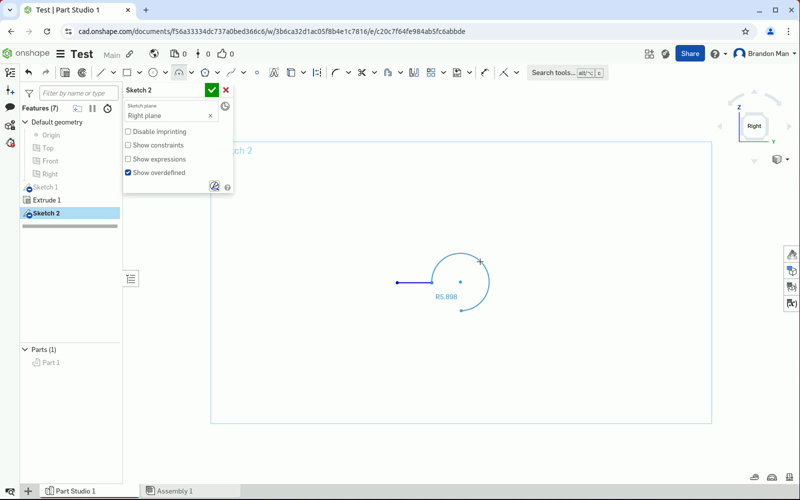
key(esc)
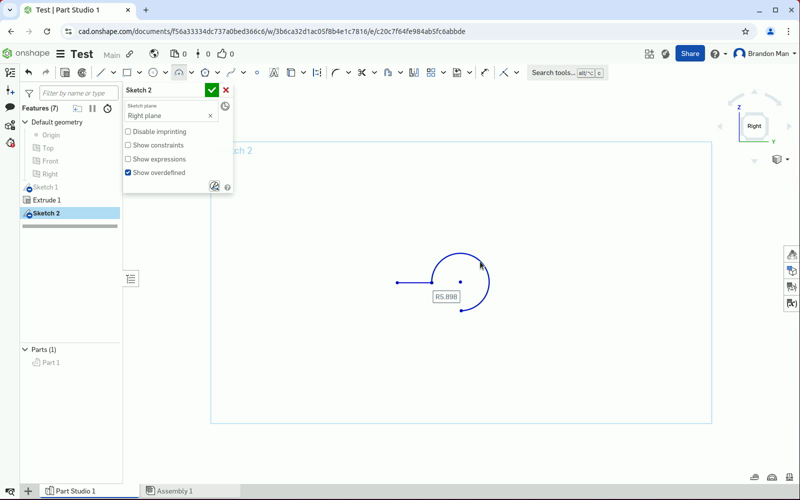
key(l)
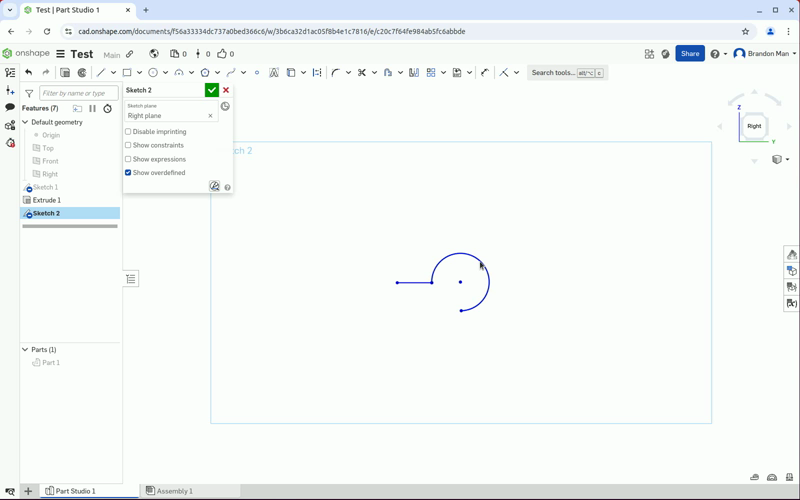
mouse_move(461, 310)
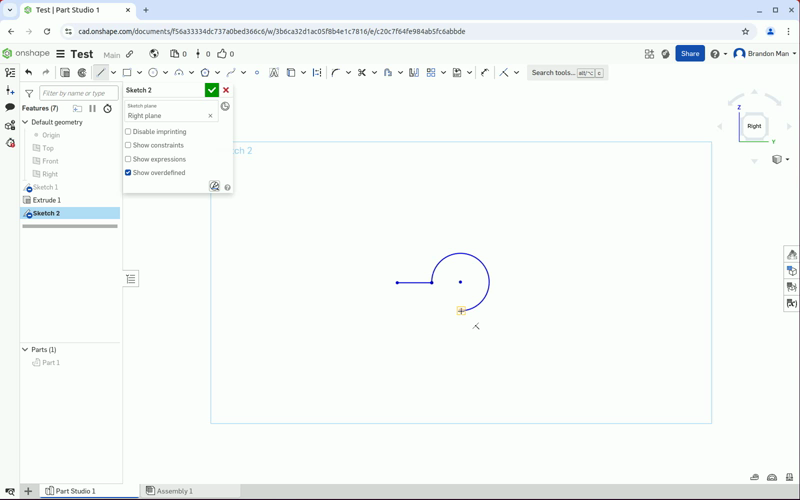
click(461, 310)
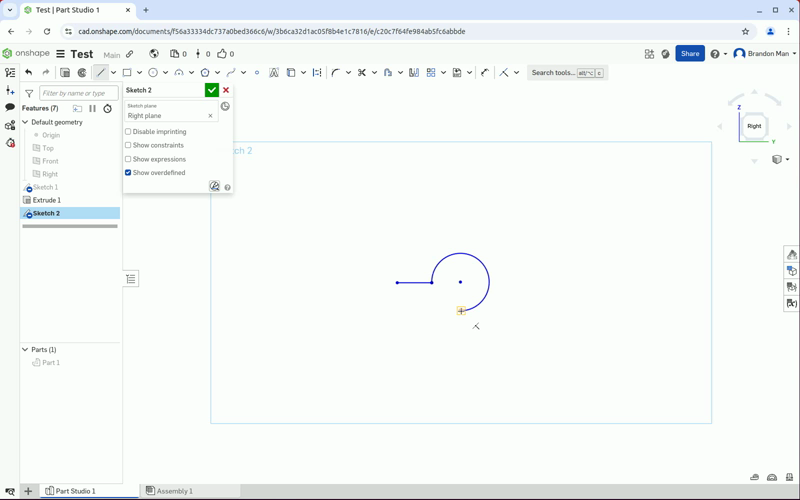
key_down(shift)
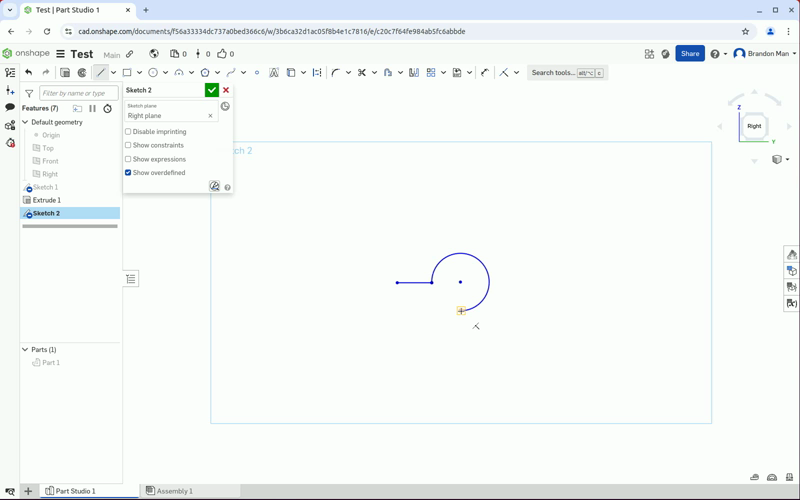
mouse_move(491, 310)
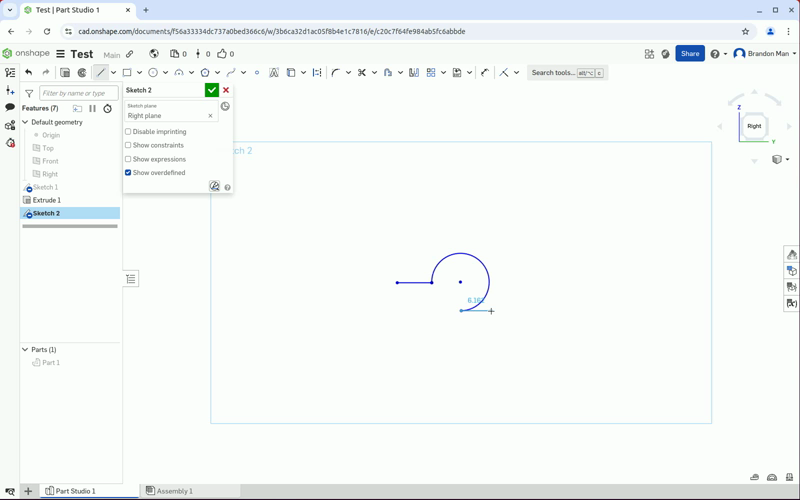
mouse_move(461, 366)
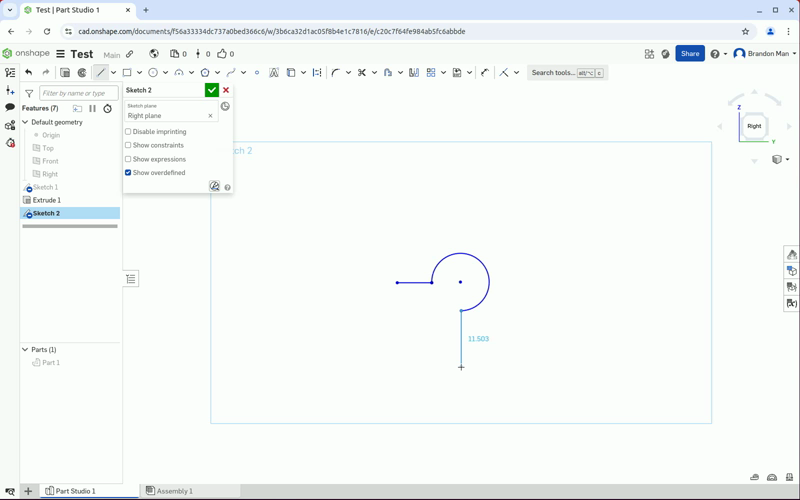
click(461, 366)
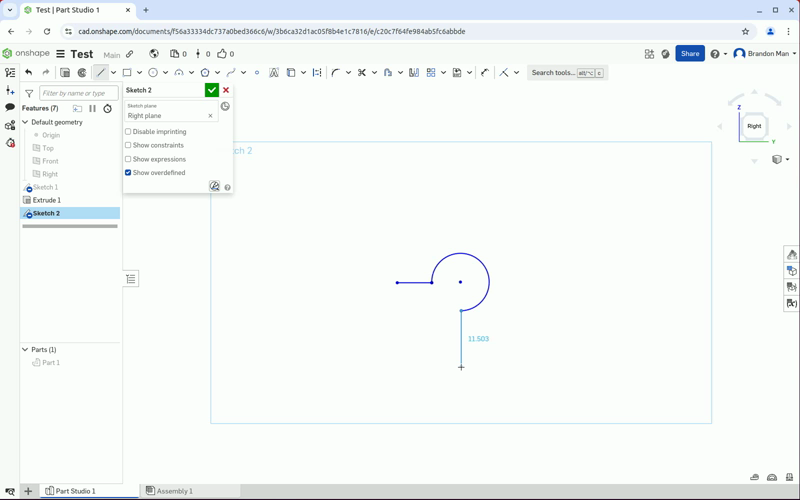
key_up(shift)
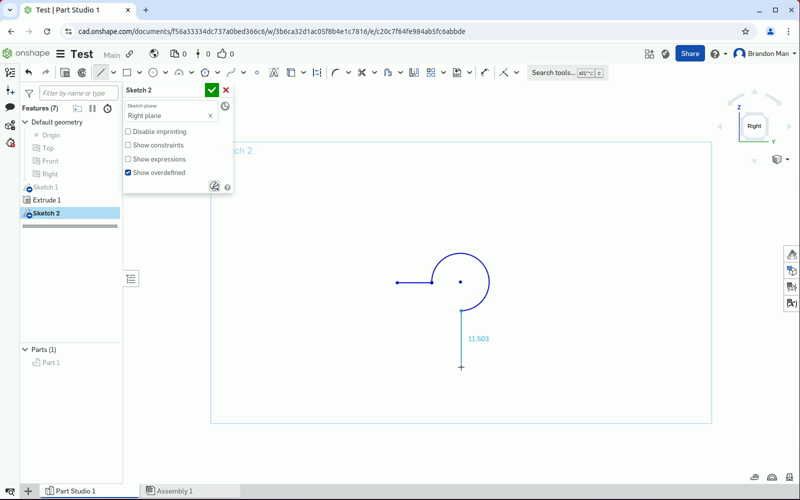
key(esc)
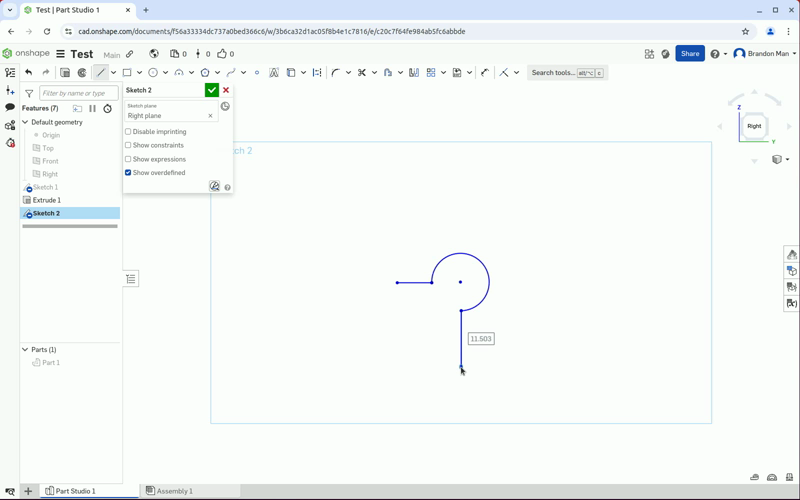
key(a)
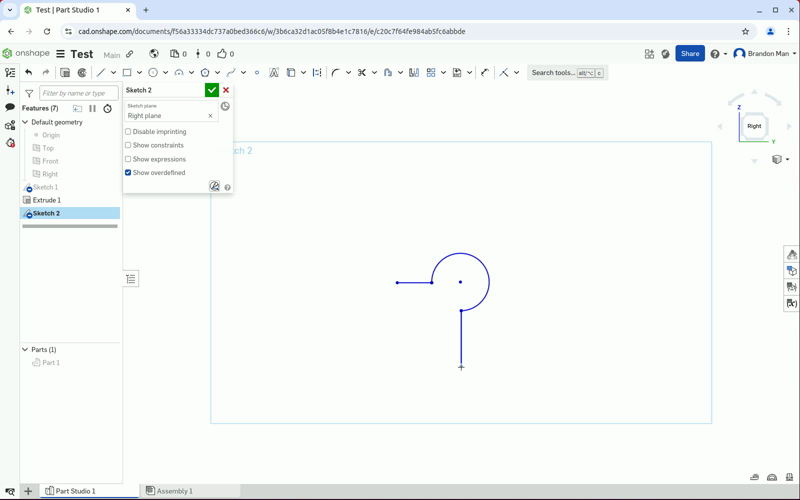
mouse_move(461, 366)
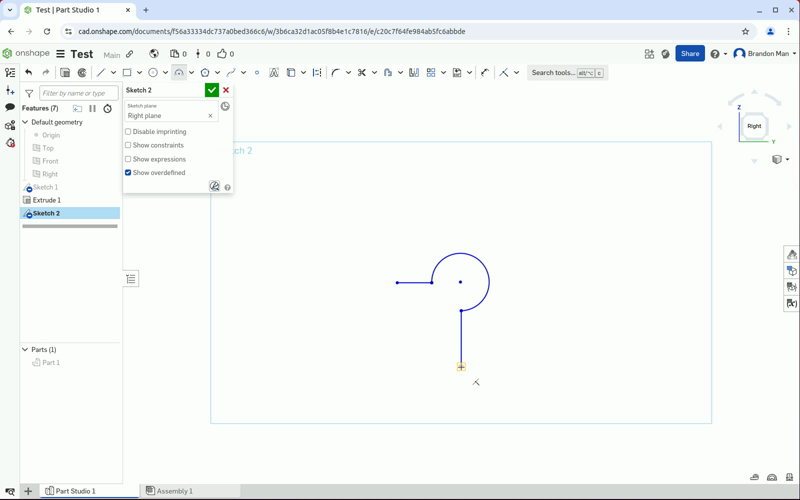
click(461, 366)
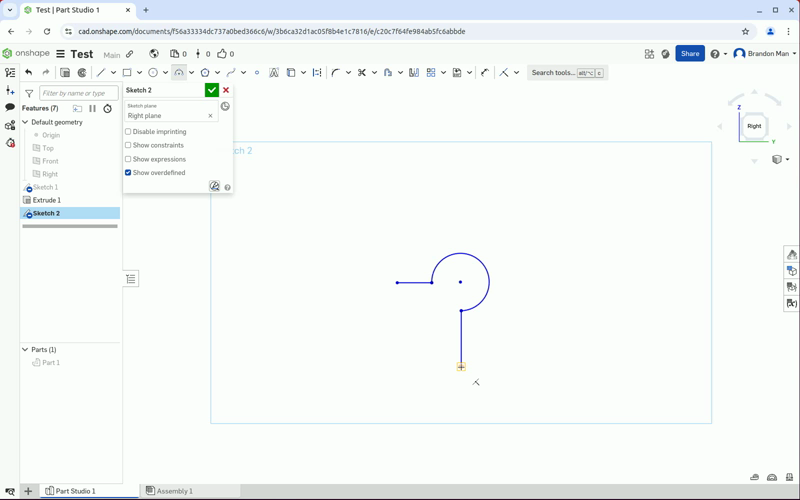
key_down(shift)
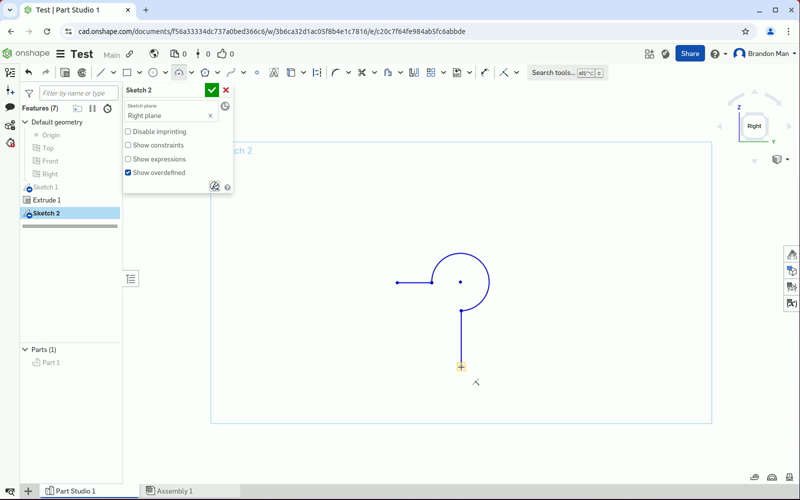
mouse_move(397, 227)
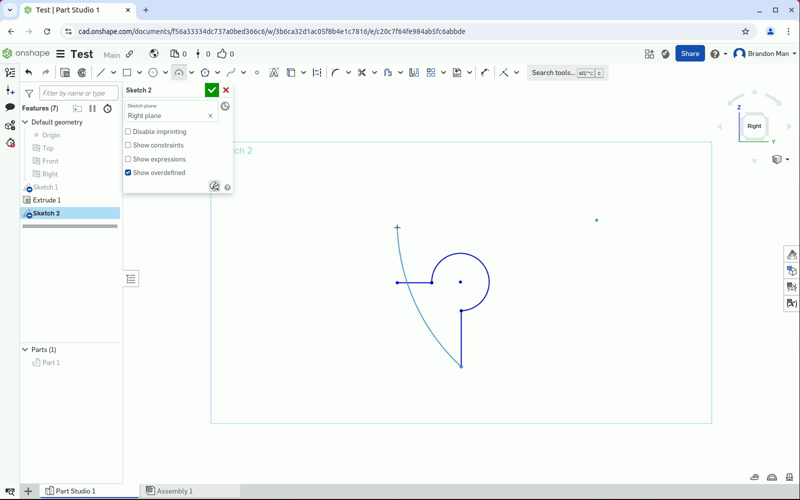
click(397, 227)
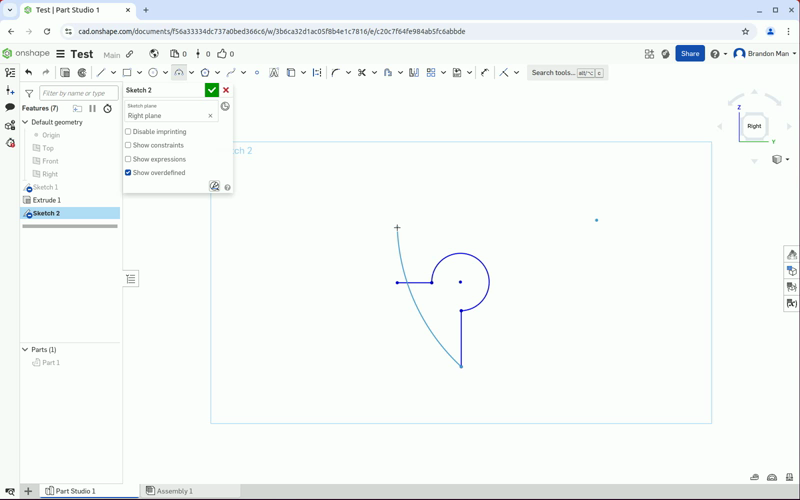
mouse_move(536, 248)
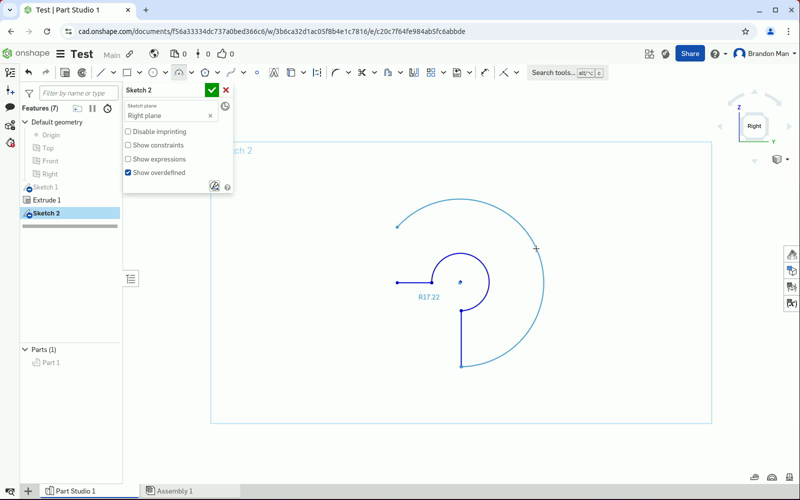
click(536, 248)
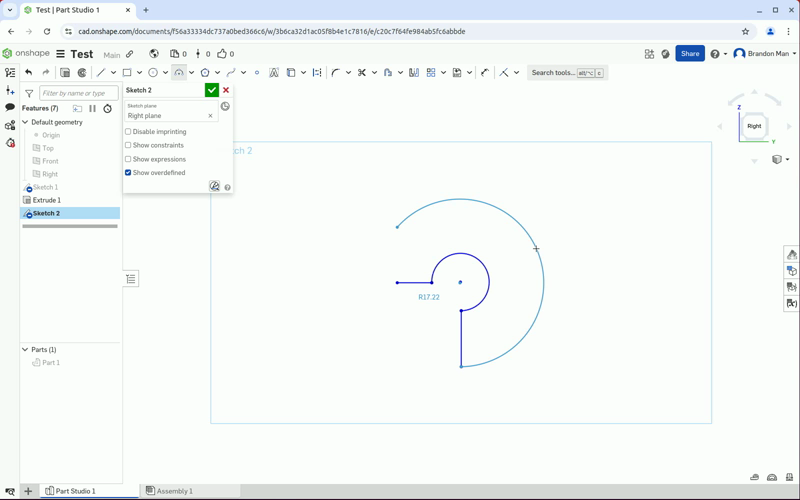
key_up(shift)
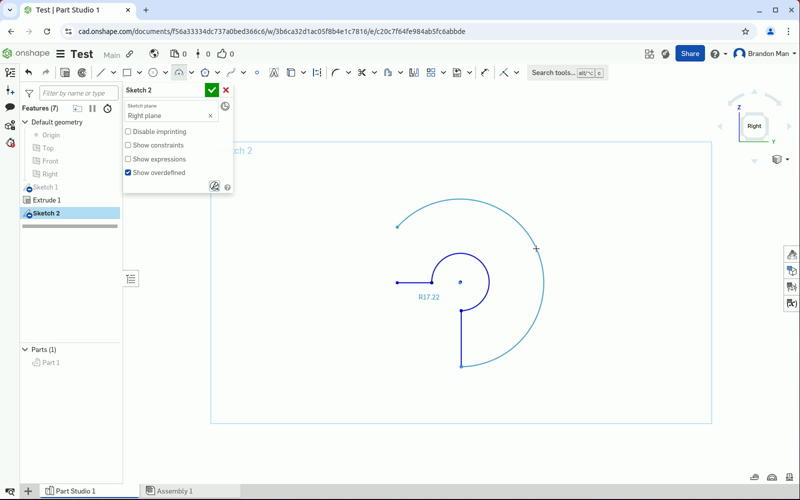
key(esc)
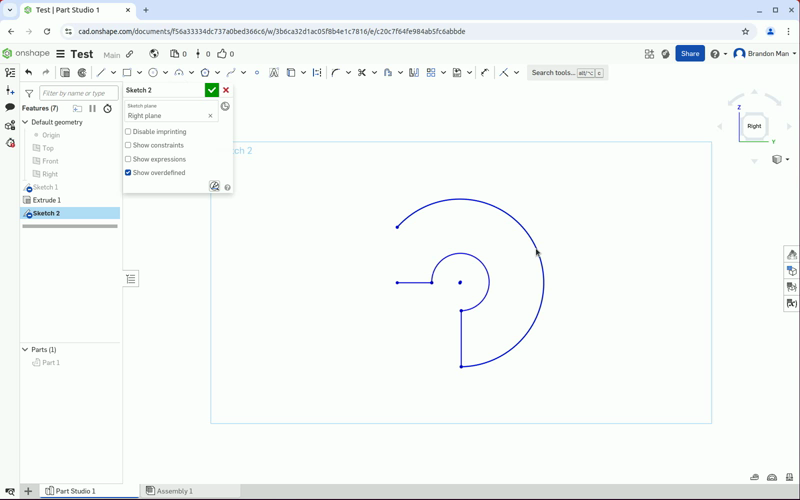
key(l)
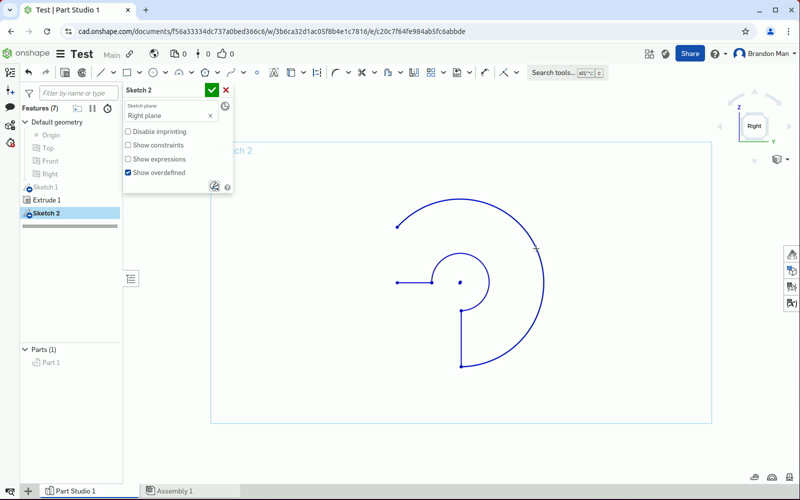
mouse_move(397, 227)
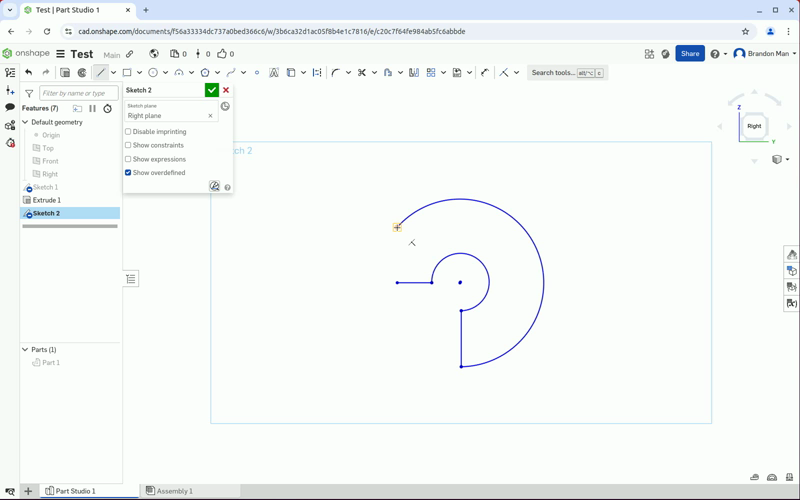
click(397, 227)
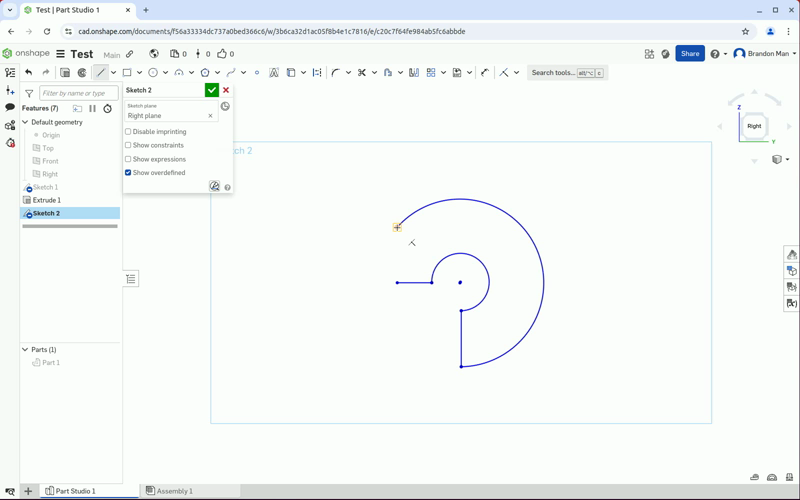
mouse_move(427, 227)
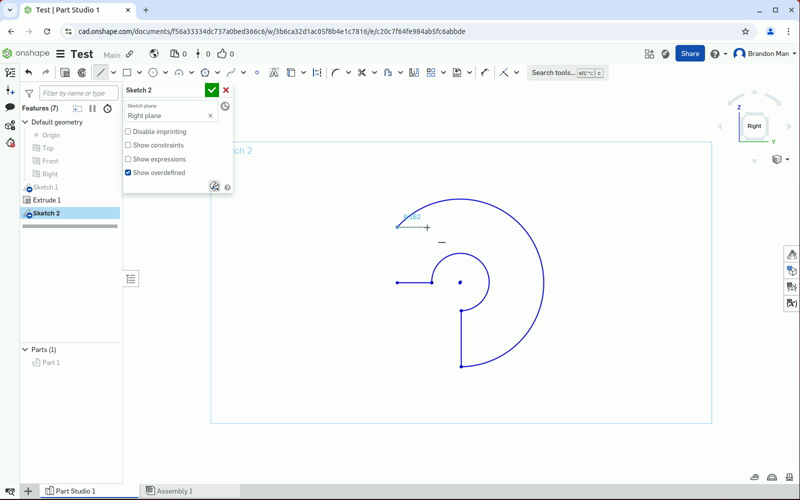
key_down(shift)
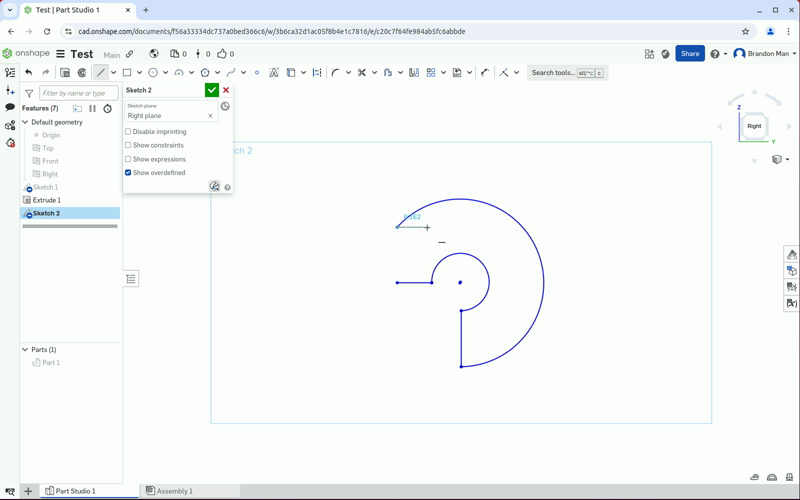
mouse_move(397, 282)
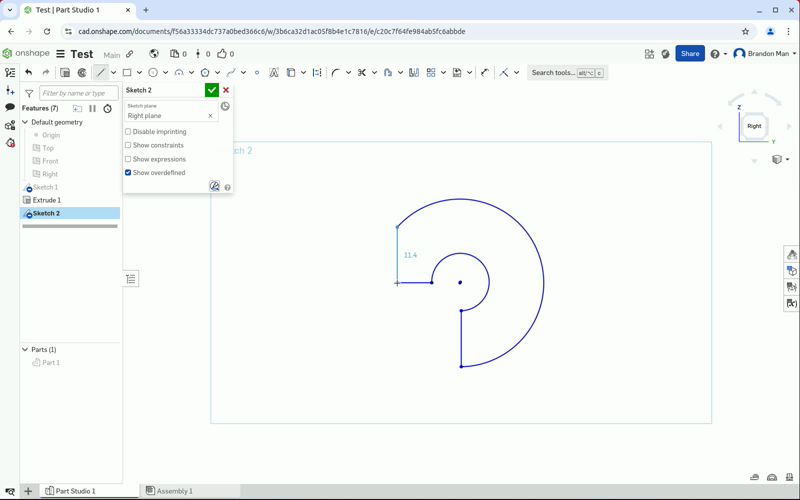
key_up(shift)
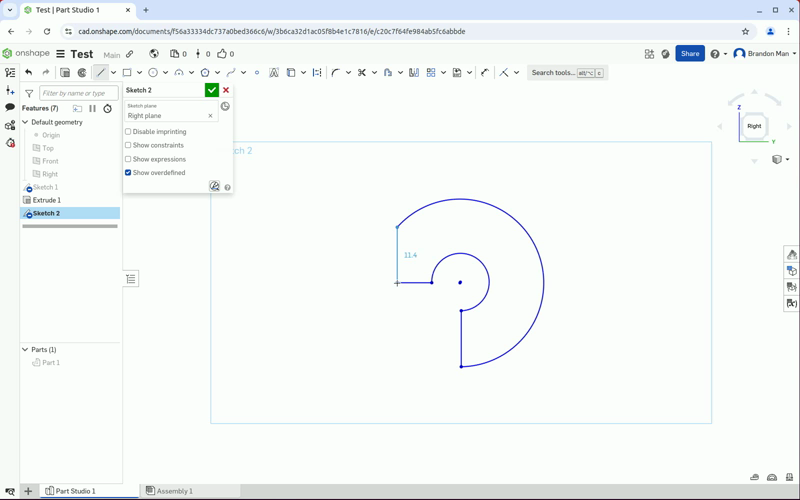
click(397, 282)
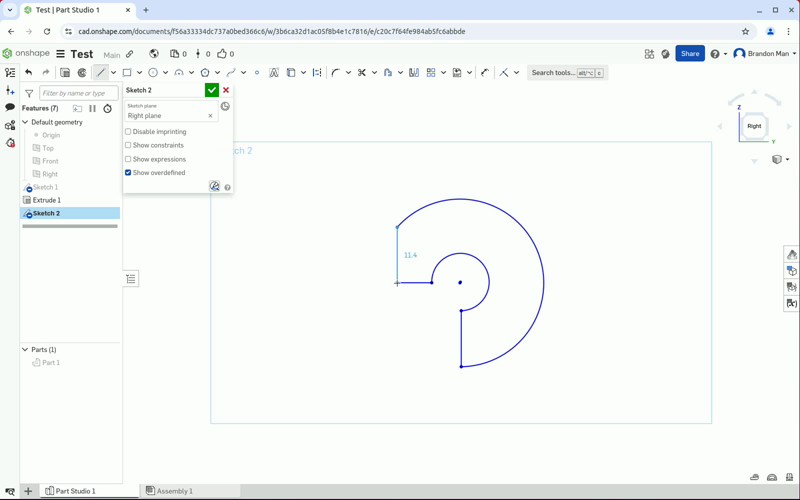
key(esc)
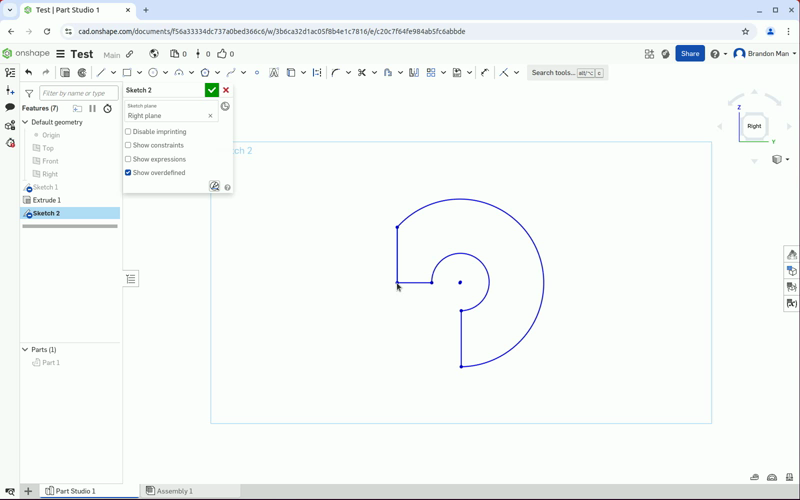
mouse_move(508, 320)
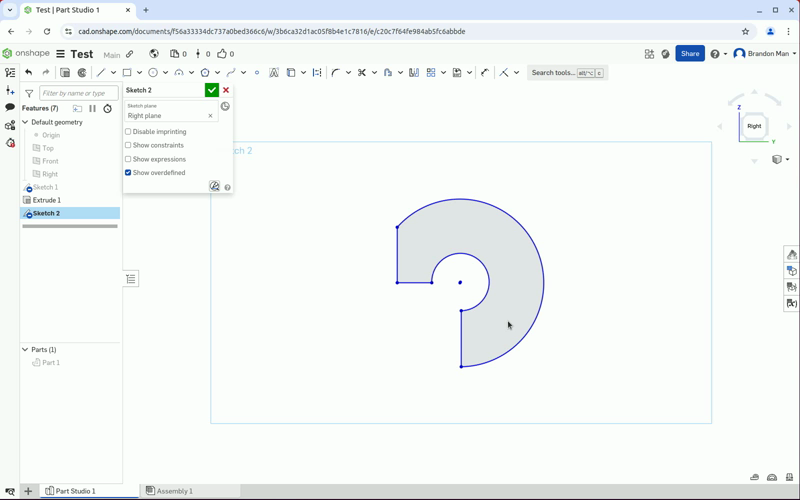
click(508, 320)
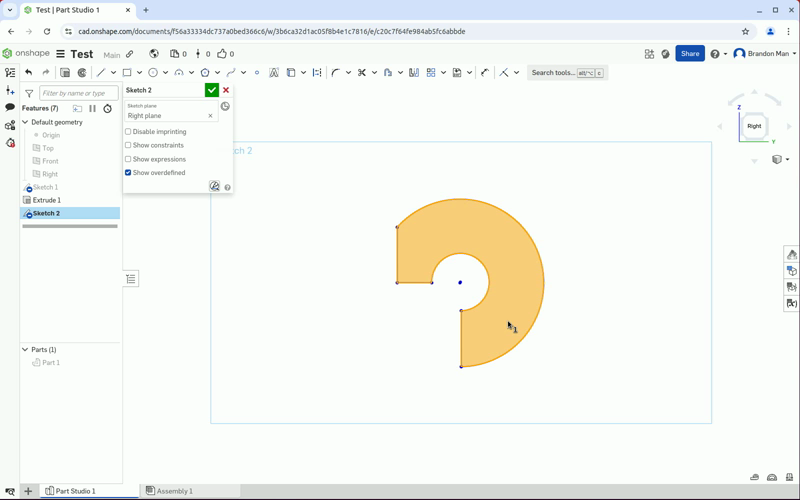
mouse_move(73, 352)
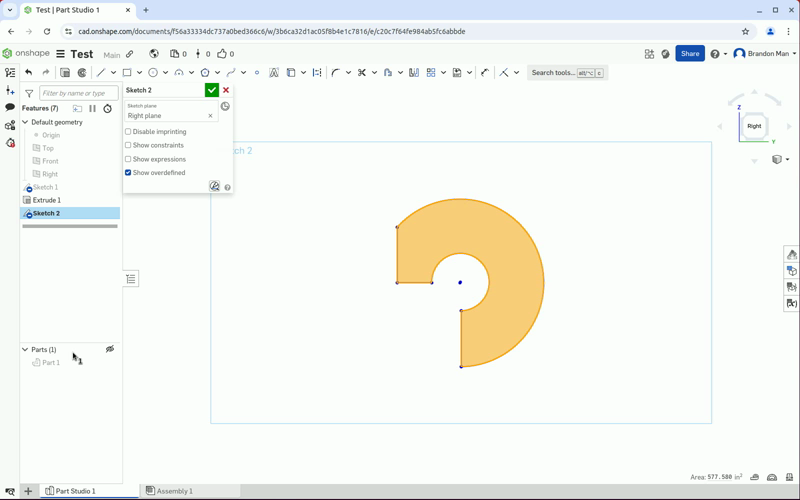
key(shift+y)
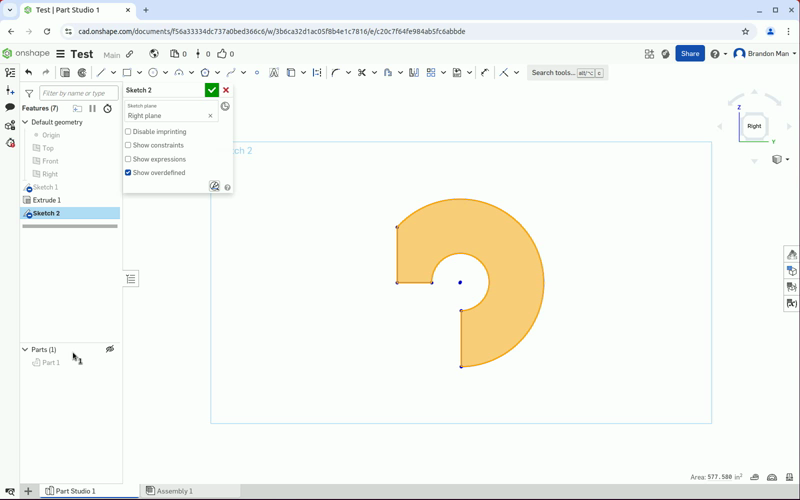
key(shift+e)
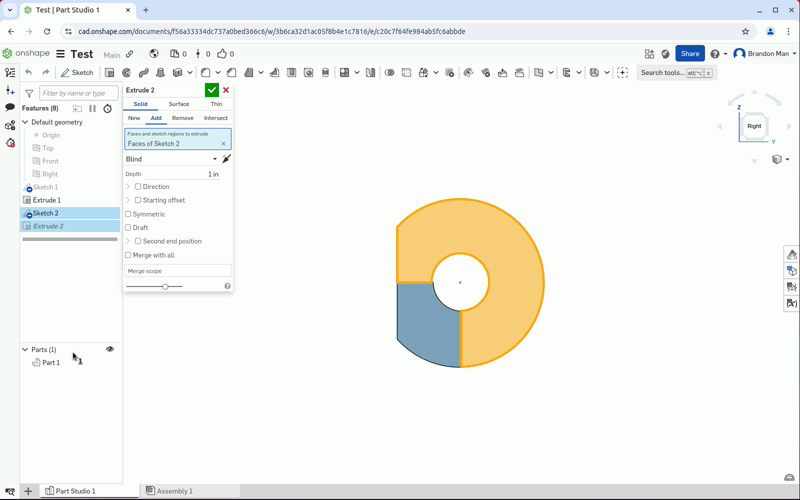
mouse_move(143, 106)
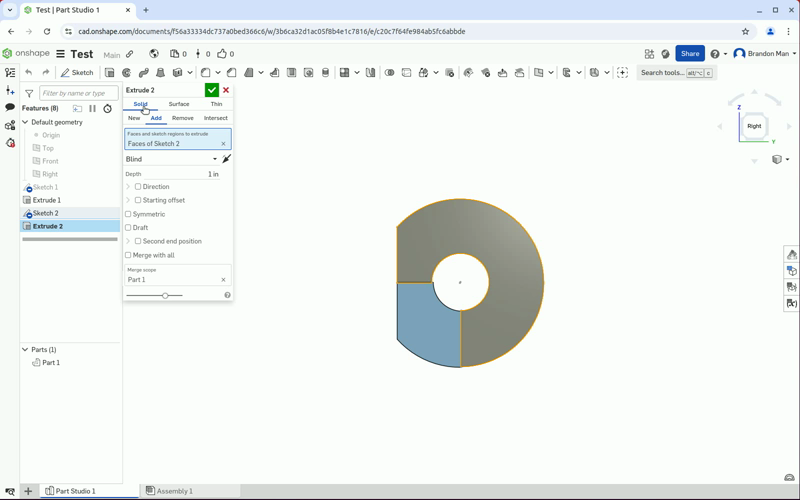
click(143, 106)
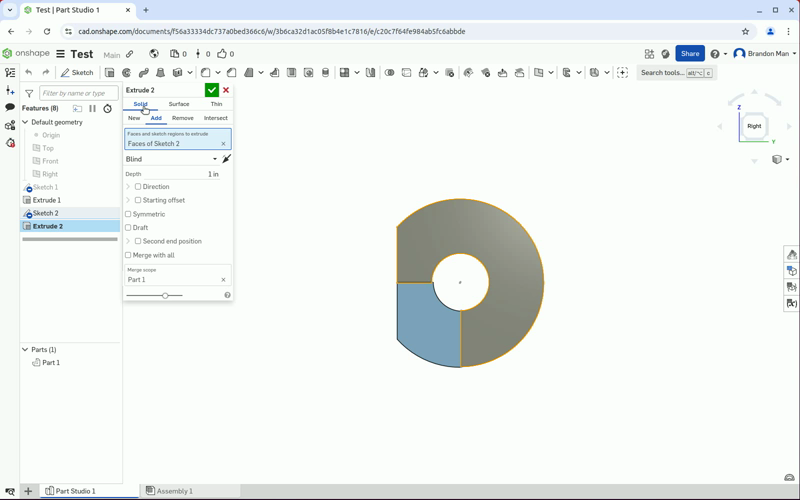
mouse_move(137, 120)
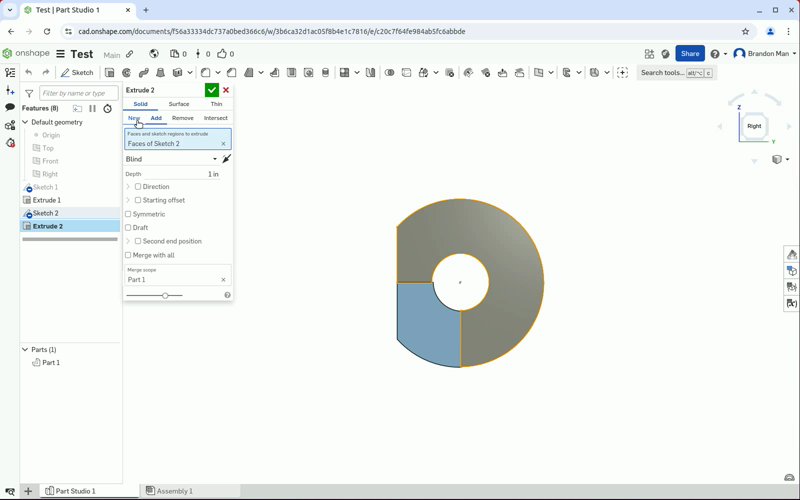
click(137, 120)
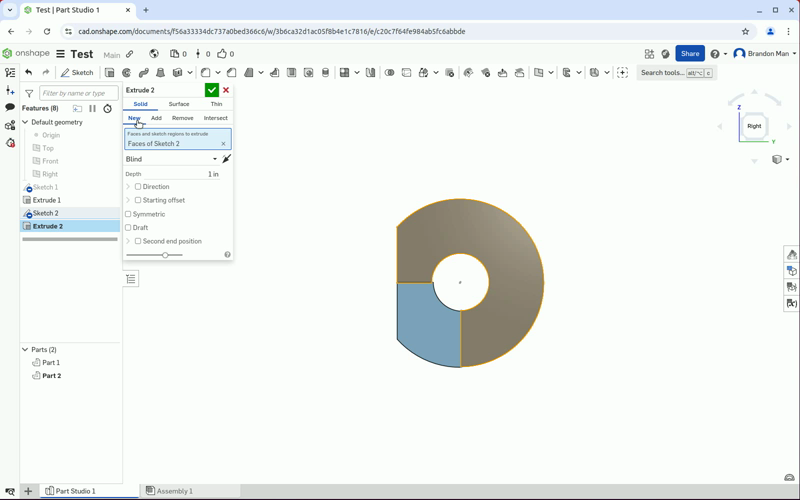
key(tab, 4)
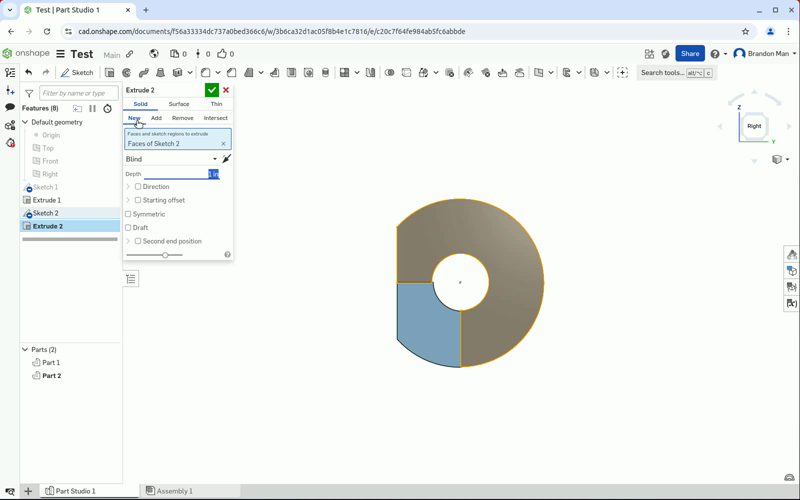
text(23.108)
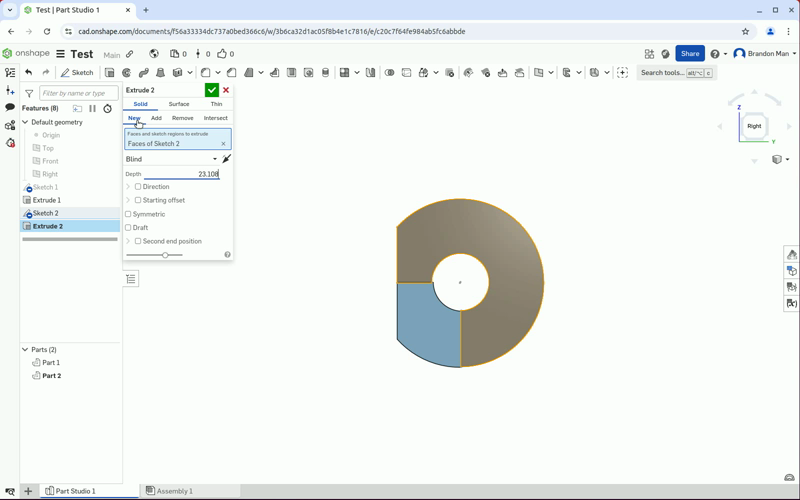
key(enter)
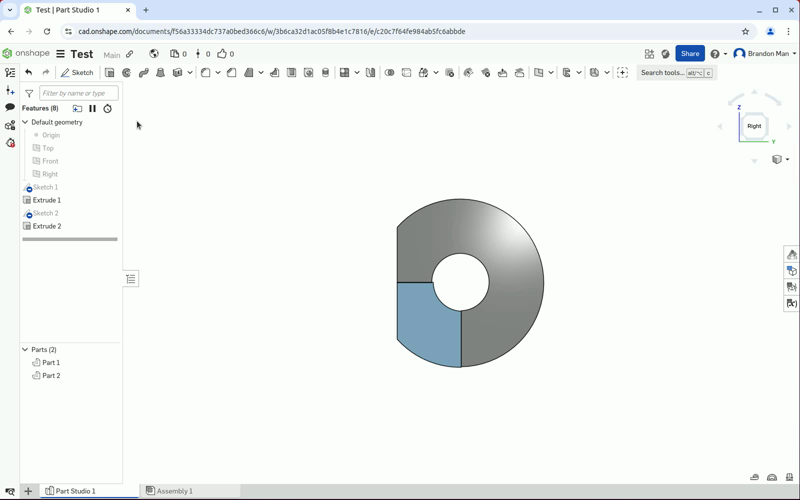
key(shift+h)
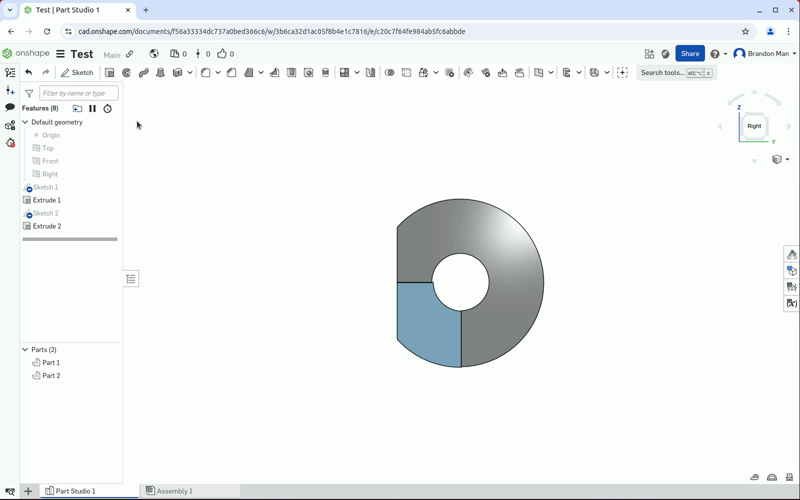
key(shift+h)
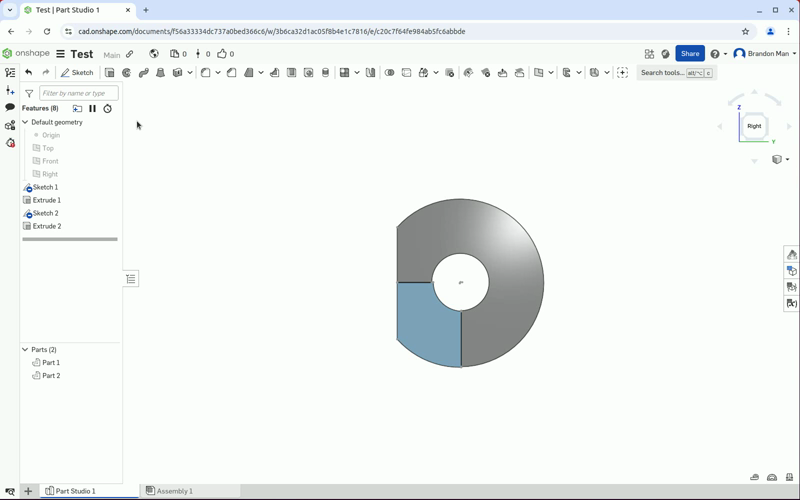
key(shift+7)
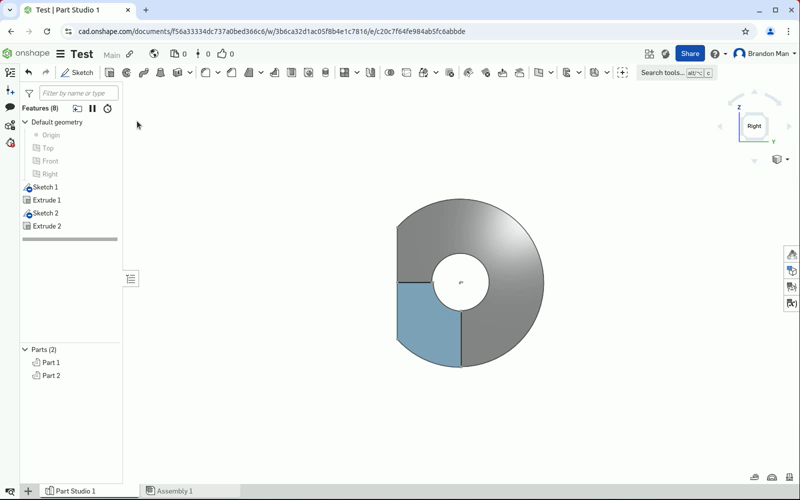
key(right, 2)
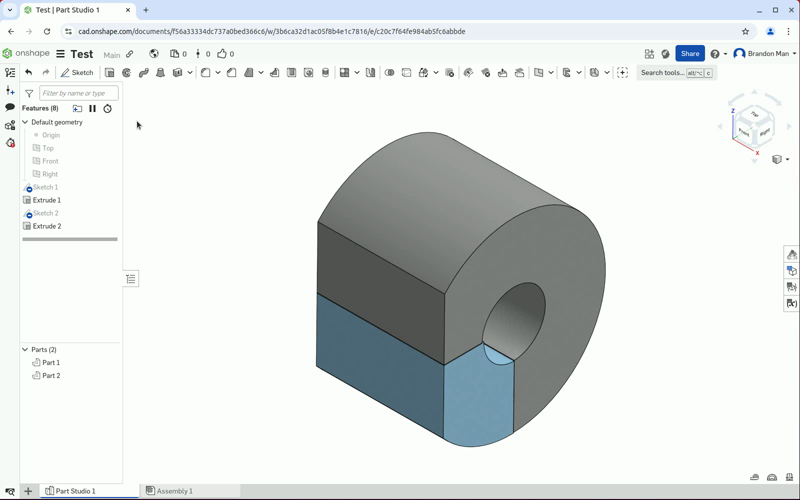
key(down, 2)
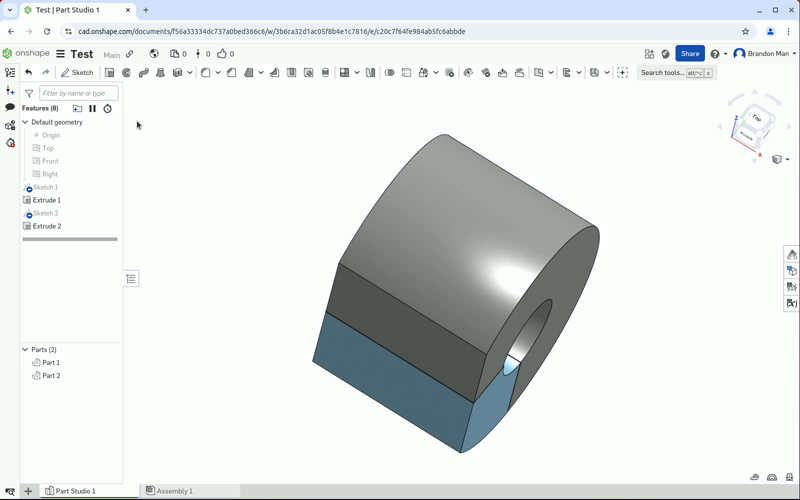
key(up, 2)
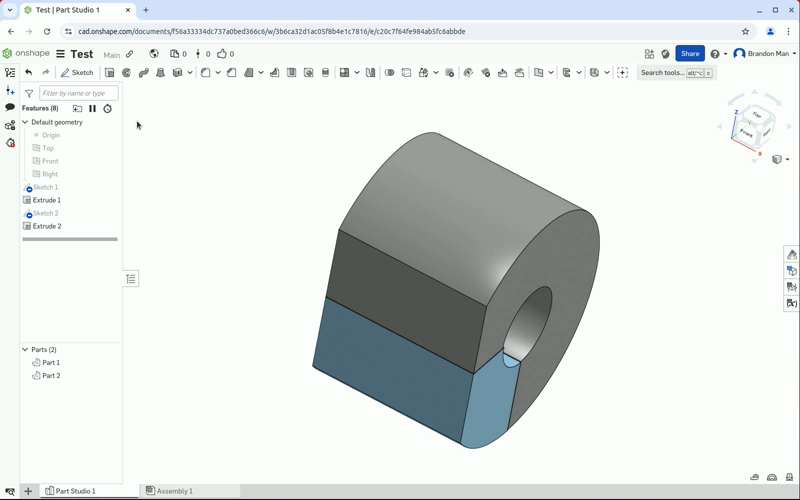
key(left, 2)
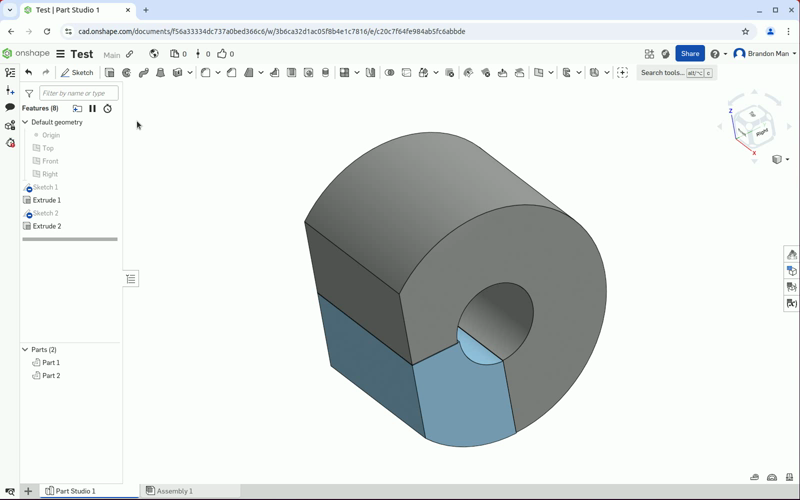
mouse_move(73, 189)
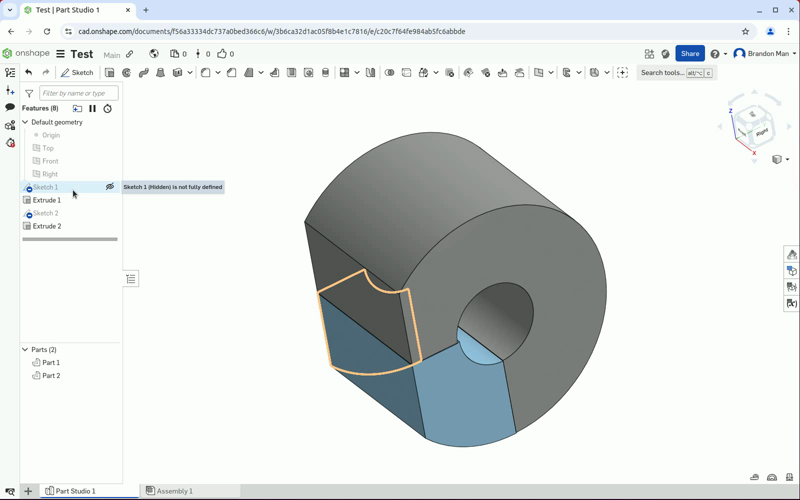
click(73, 189)